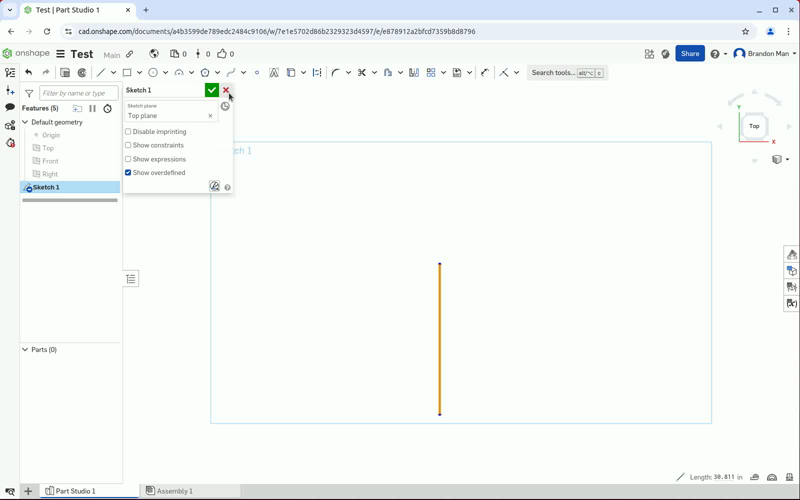
key(shift+h)
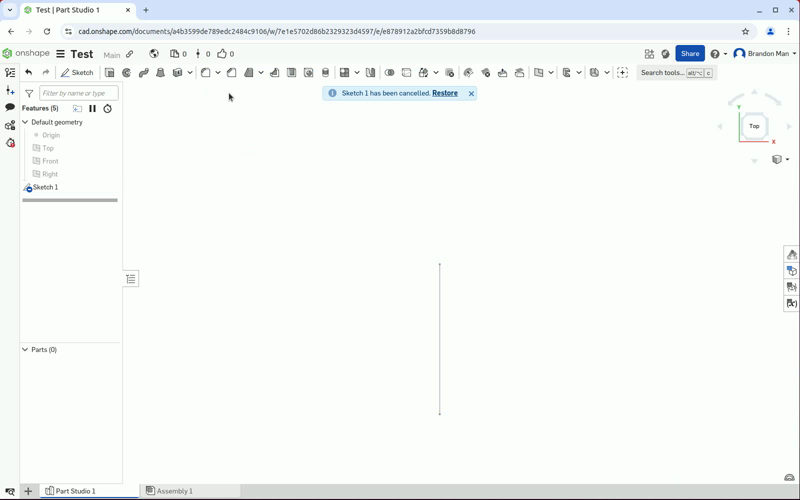
key(shift+s)
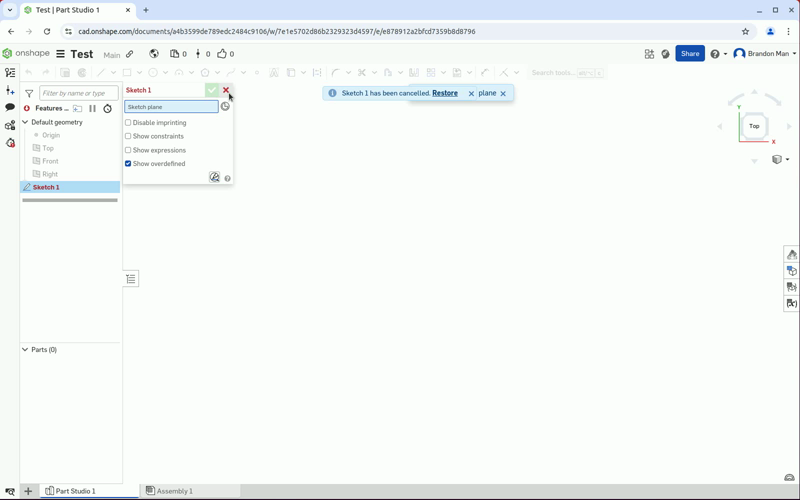
mouse_move(73, 150)
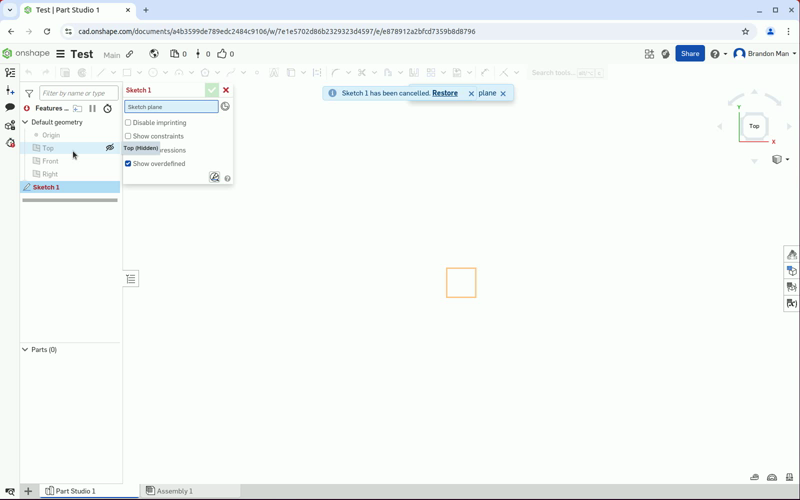
click(73, 150)
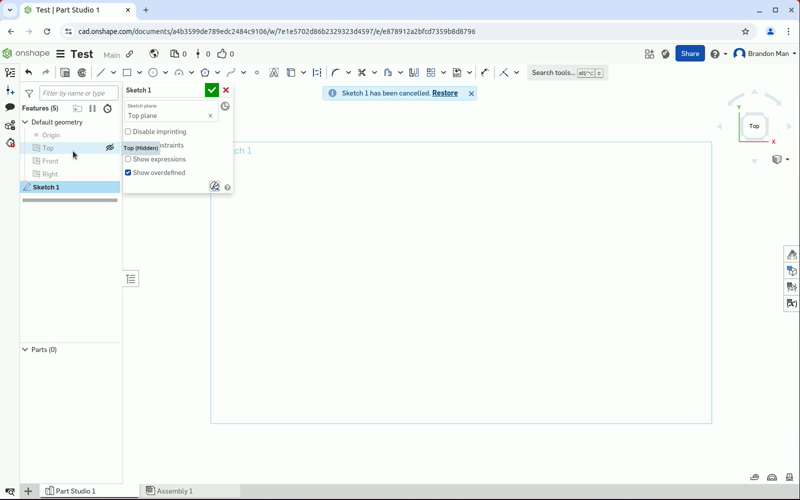
mouse_move(73, 352)
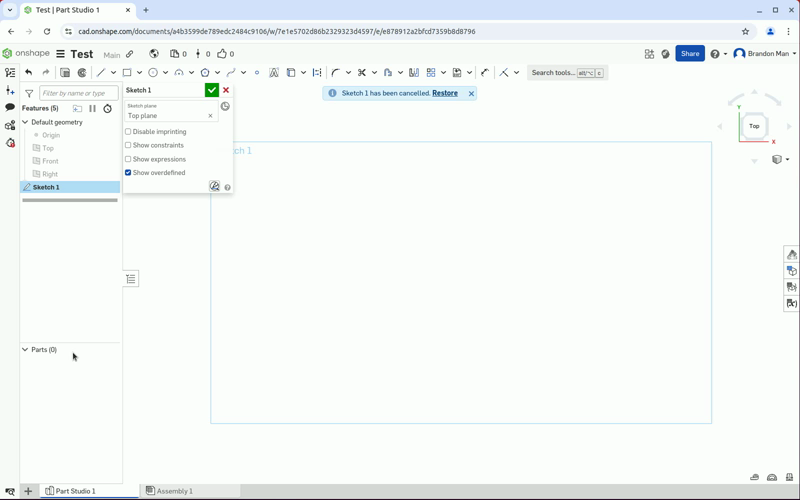
key(y)
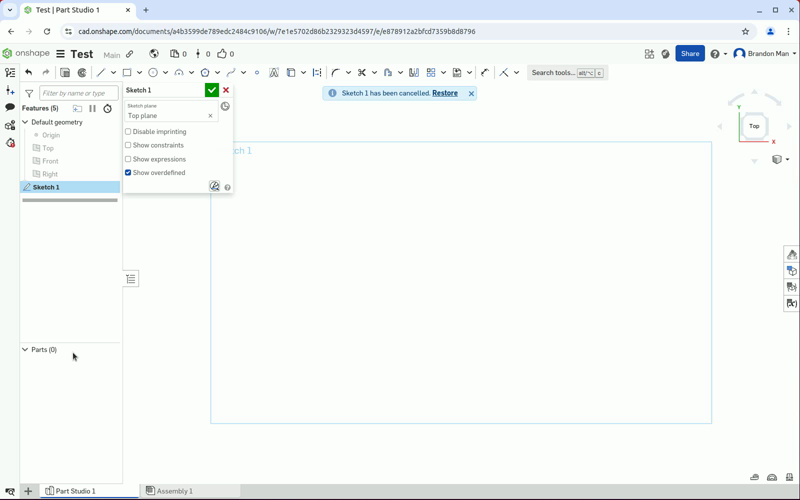
key(l)
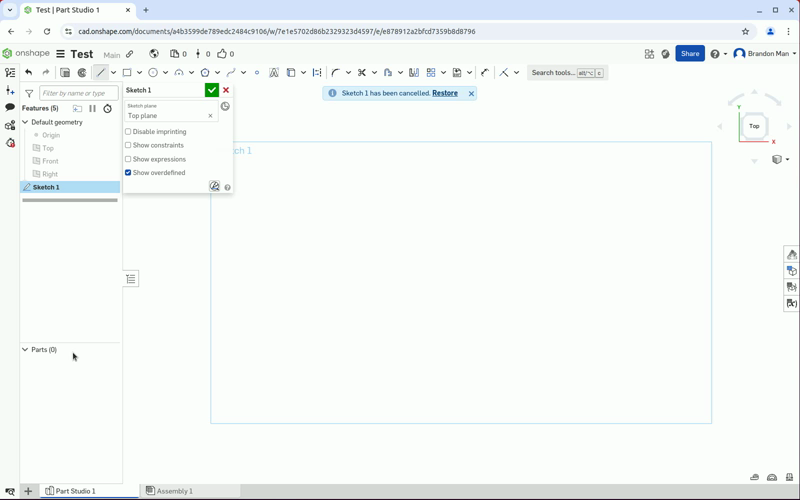
key_down(shift)
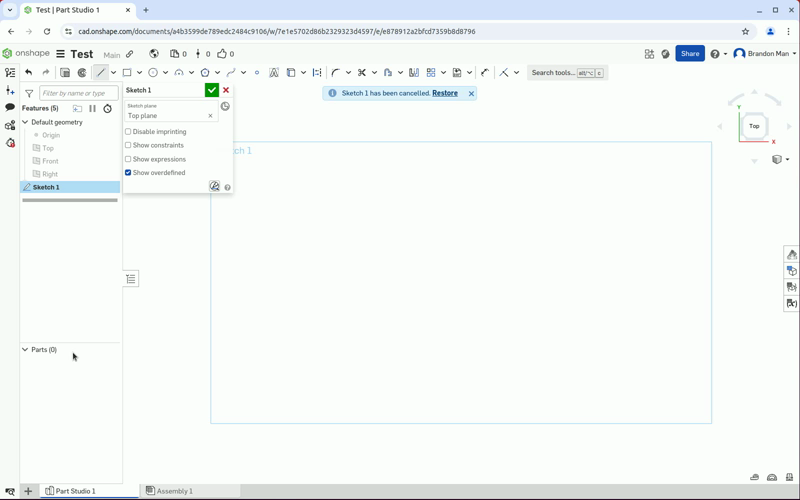
mouse_move(516, 282)
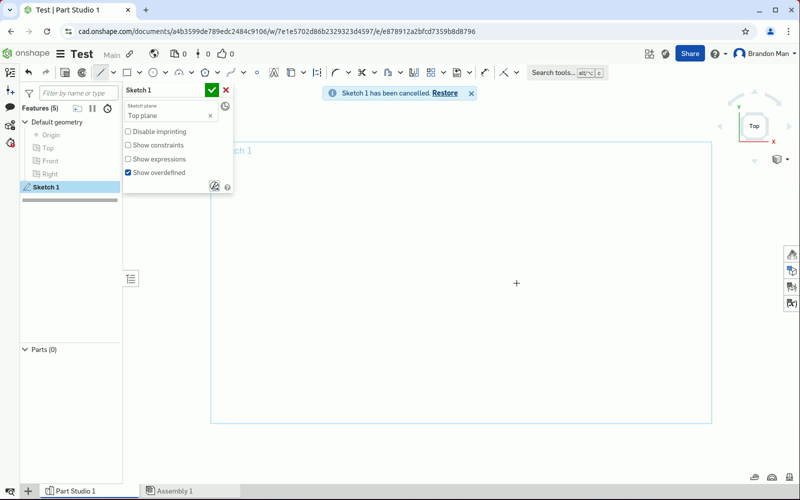
click(516, 282)
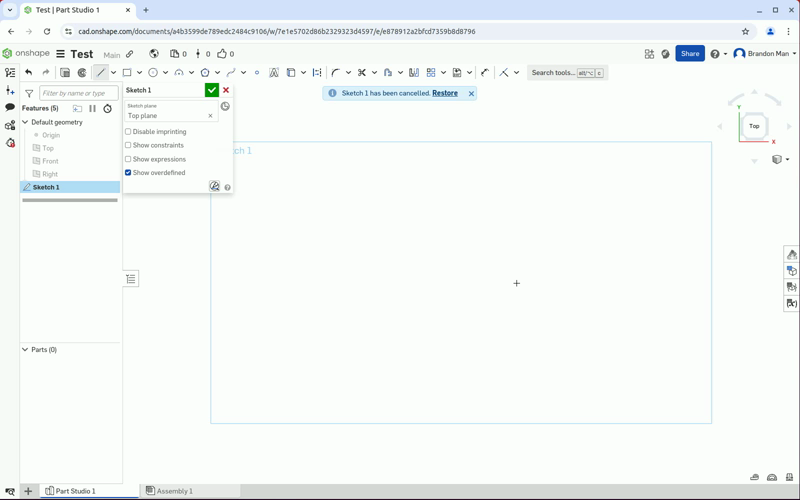
key_up(shift)
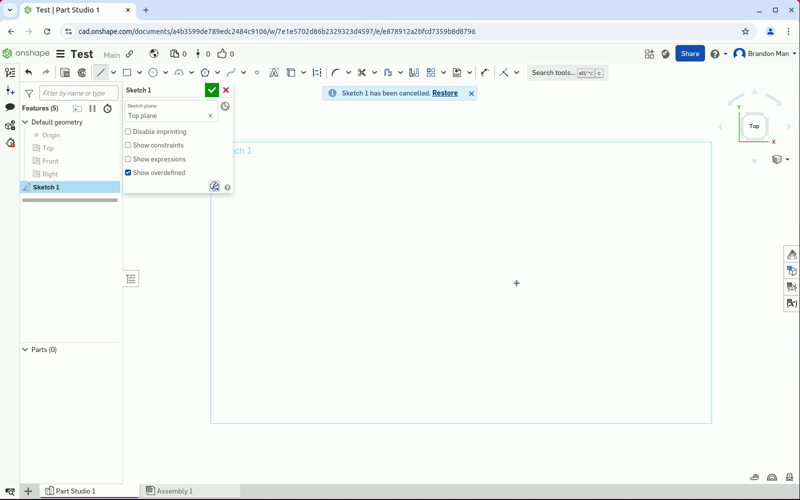
key_down(shift)
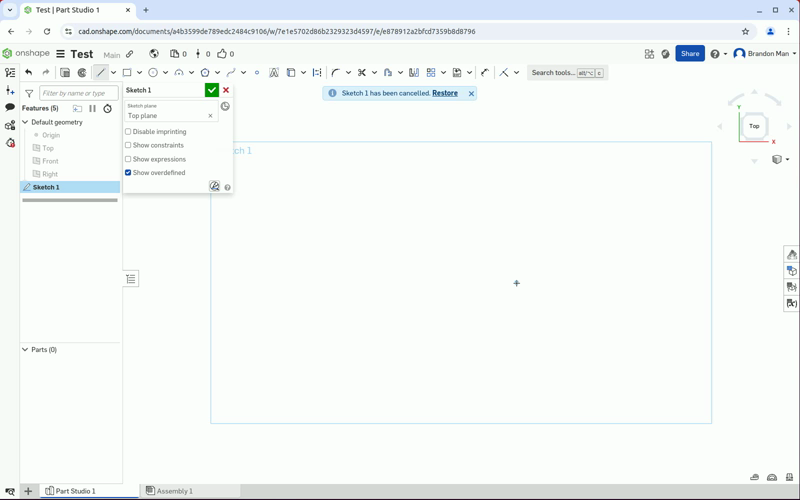
mouse_move(546, 282)
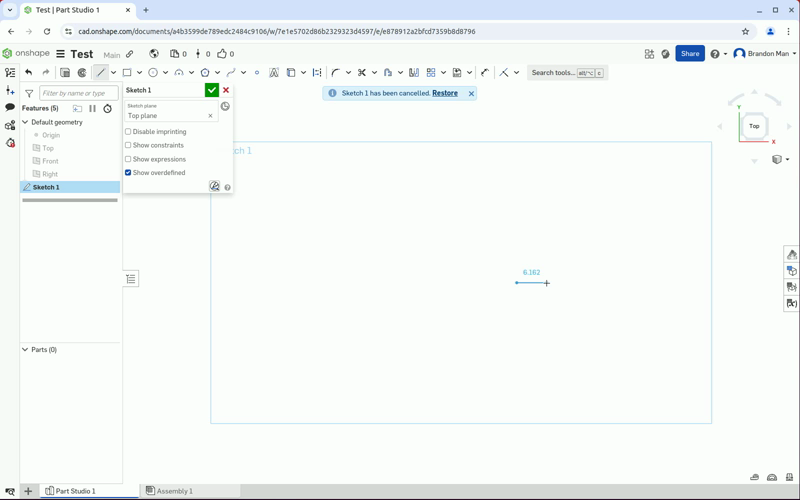
mouse_move(573, 282)
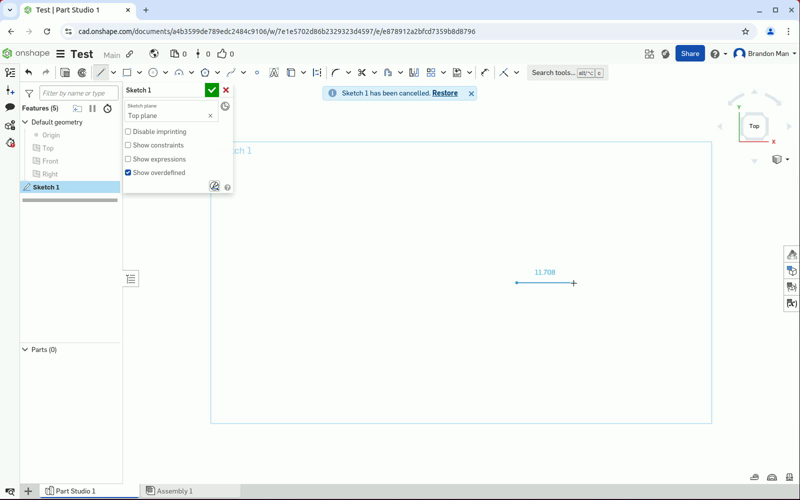
click(573, 282)
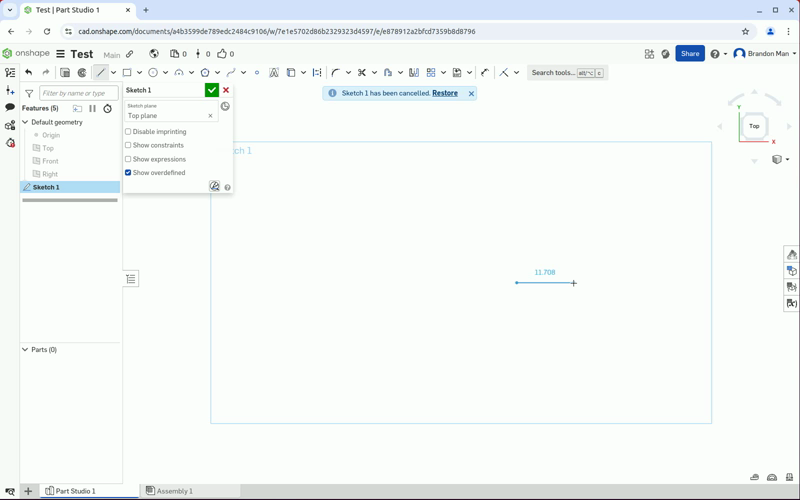
key_up(shift)
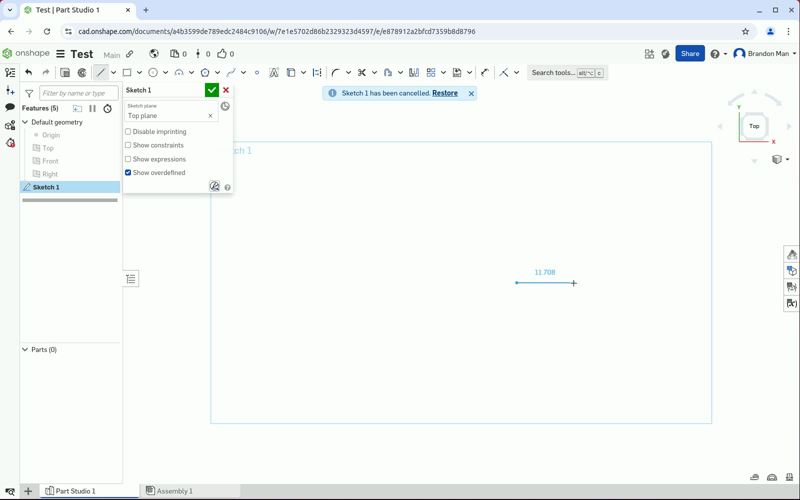
key_down(shift)
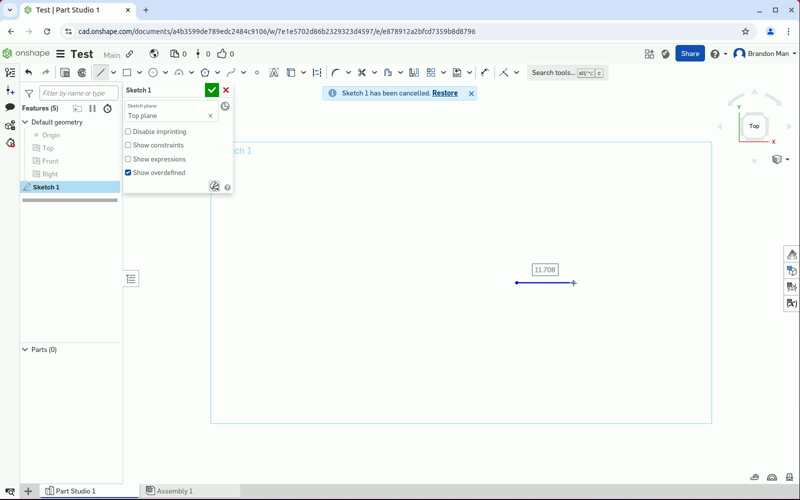
mouse_move(589, 282)
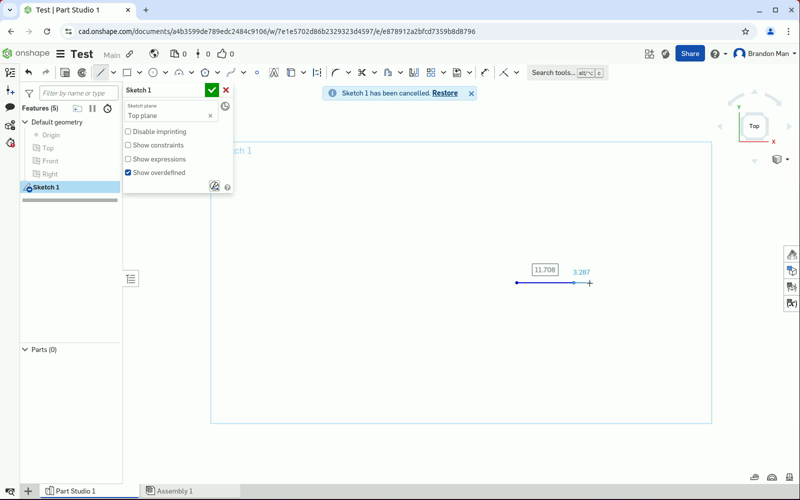
mouse_move(573, 226)
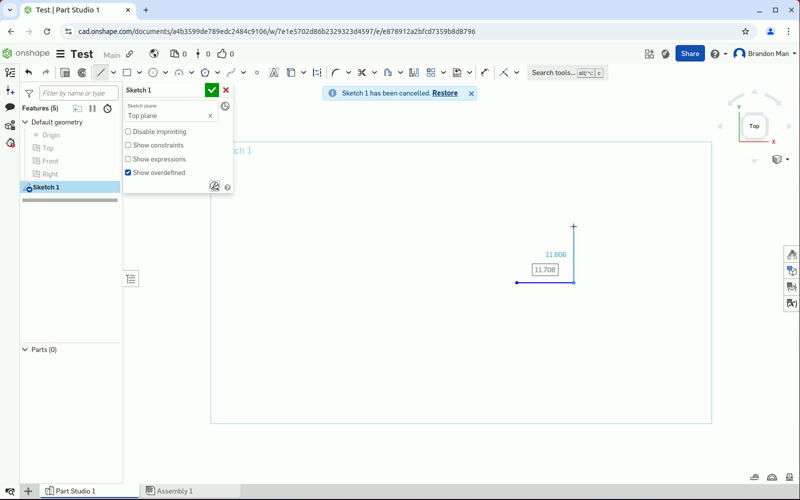
click(573, 226)
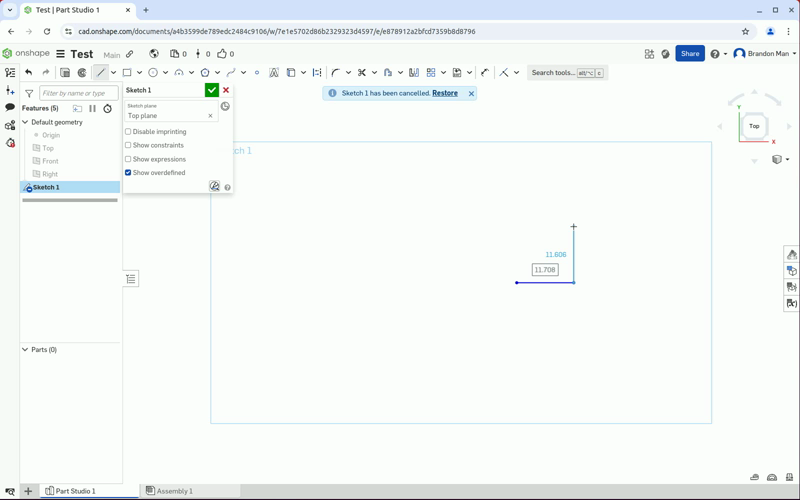
key_up(shift)
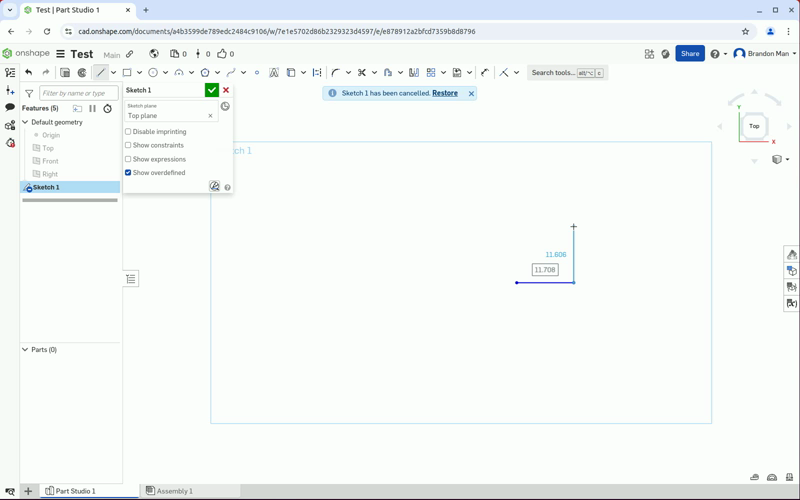
key_down(shift)
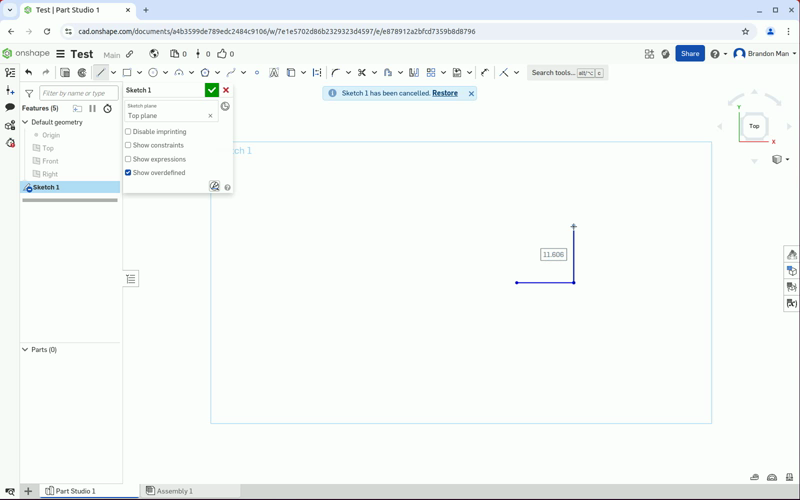
mouse_move(589, 226)
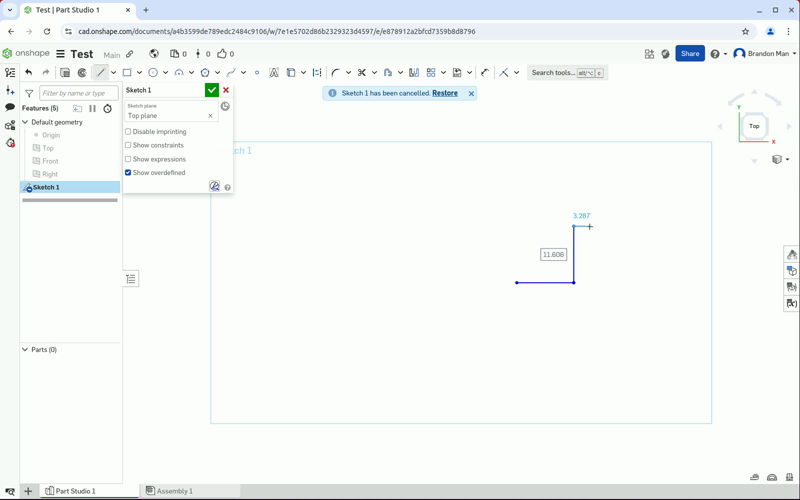
mouse_move(516, 226)
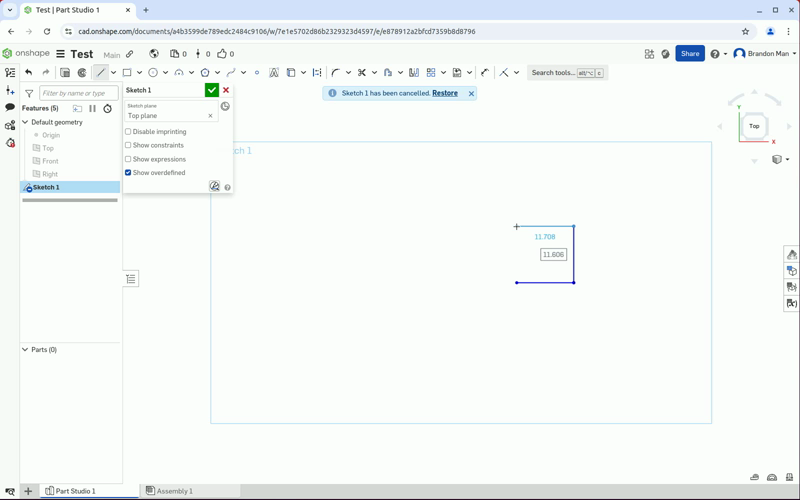
click(516, 226)
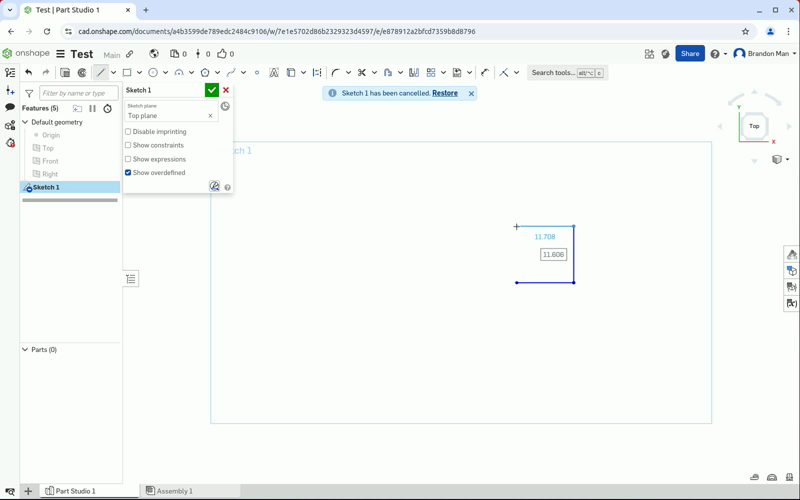
key_up(shift)
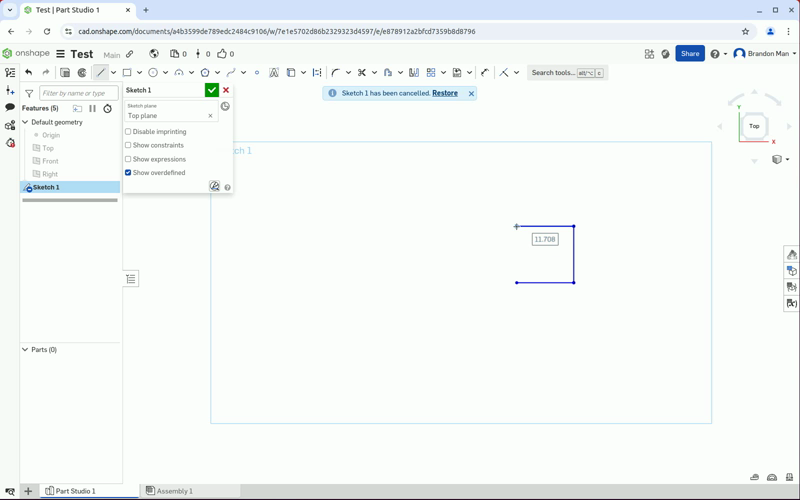
mouse_move(546, 226)
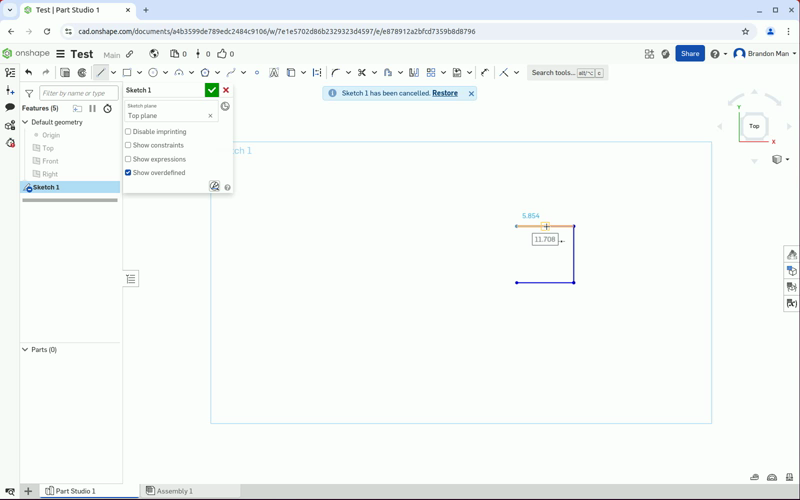
key_down(shift)
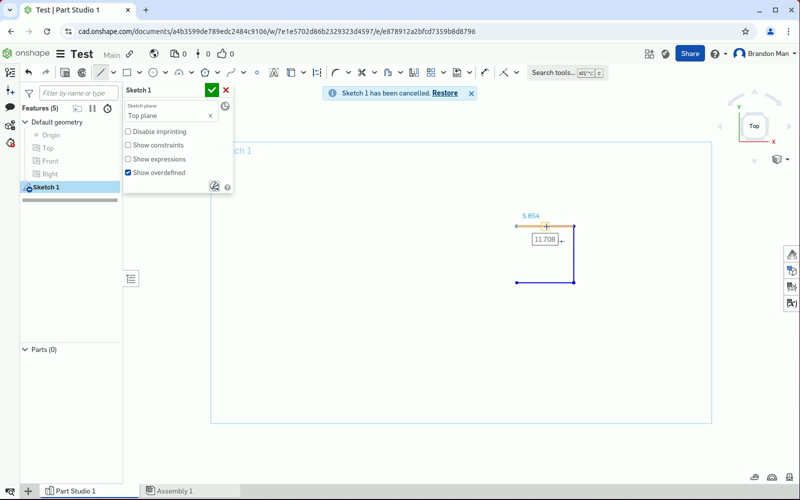
mouse_move(516, 282)
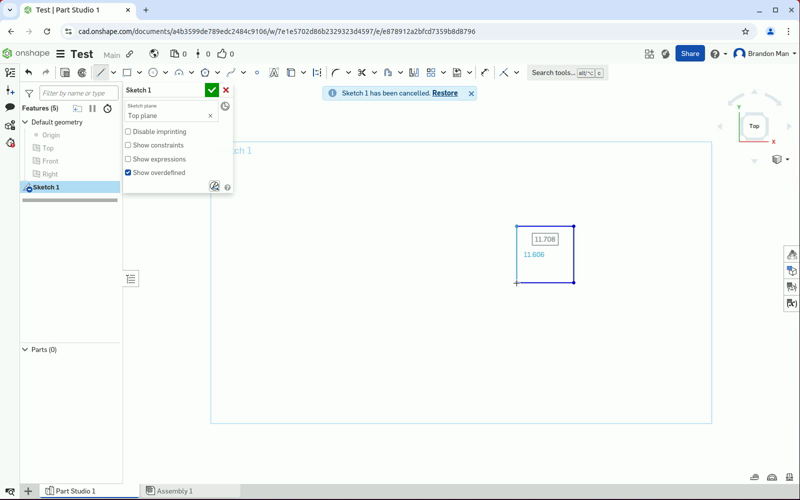
key_up(shift)
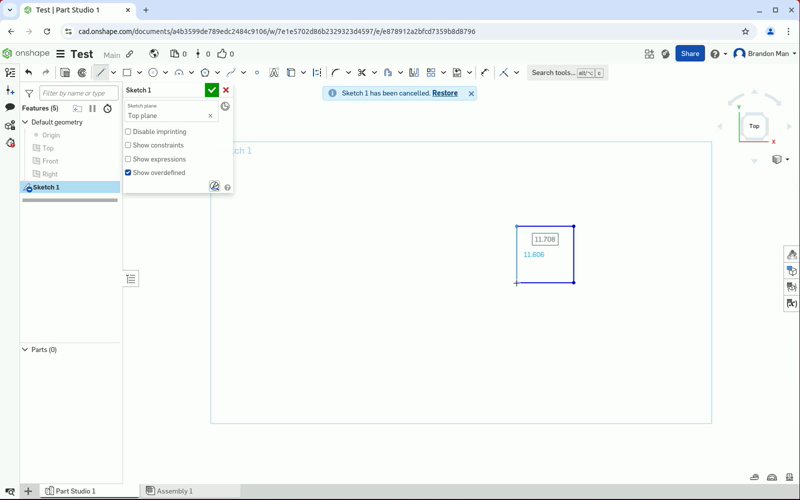
click(516, 282)
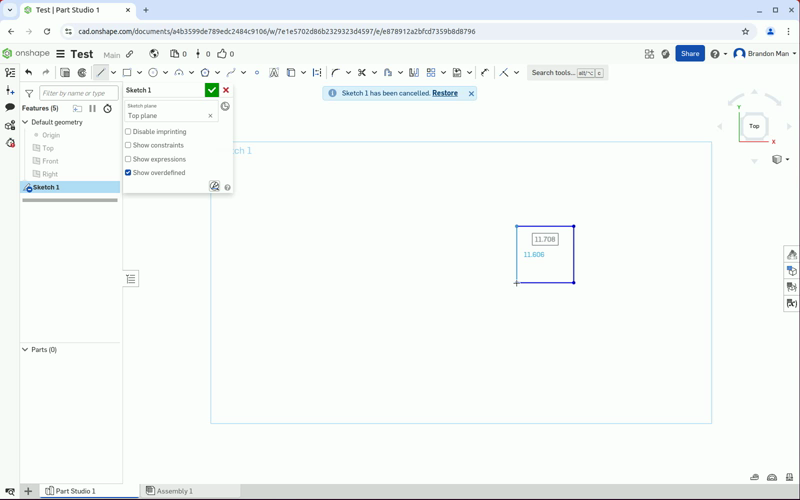
key(esc)
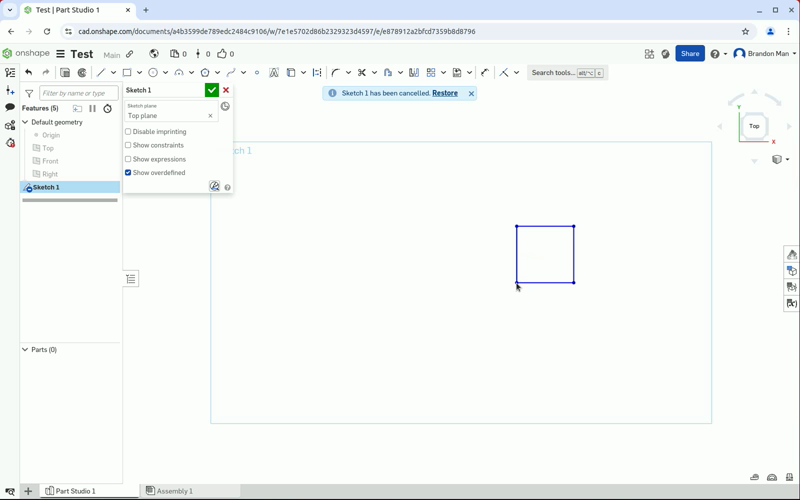
mouse_move(530, 265)
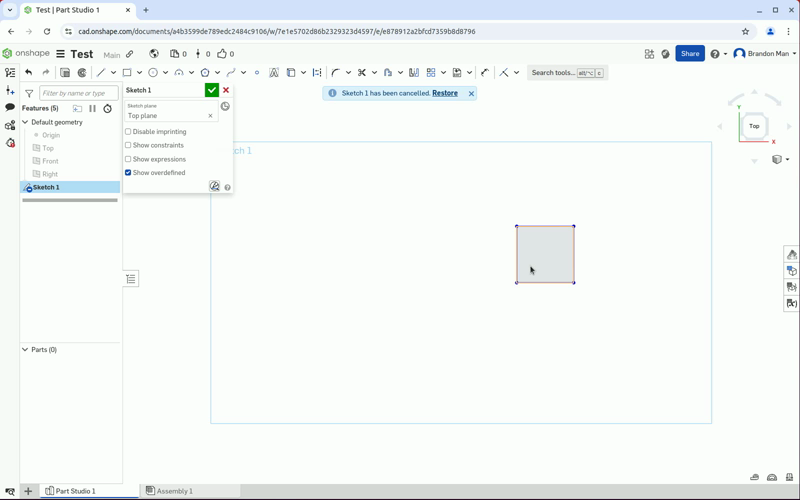
click(530, 265)
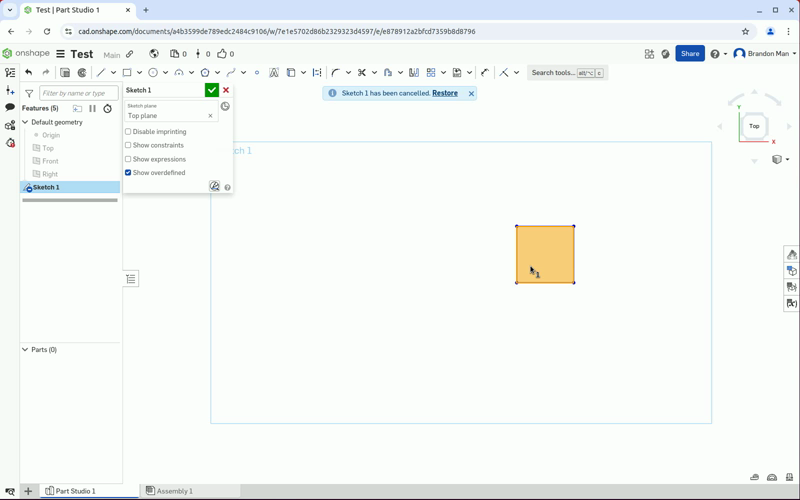
mouse_move(73, 352)
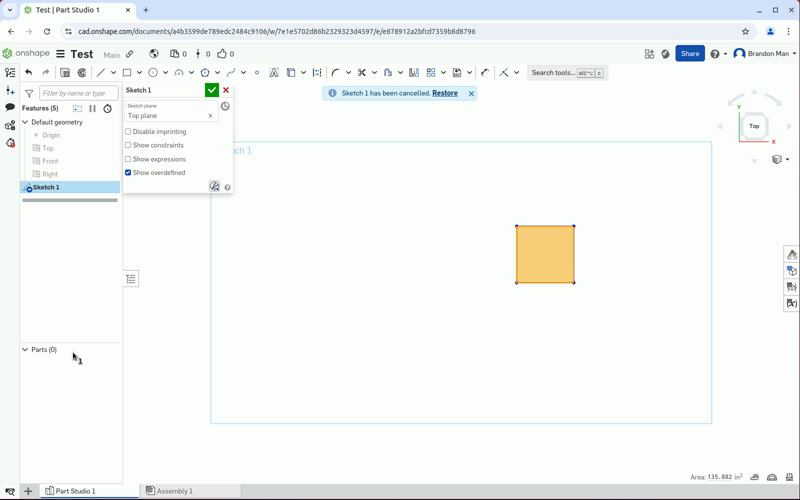
key(shift+y)
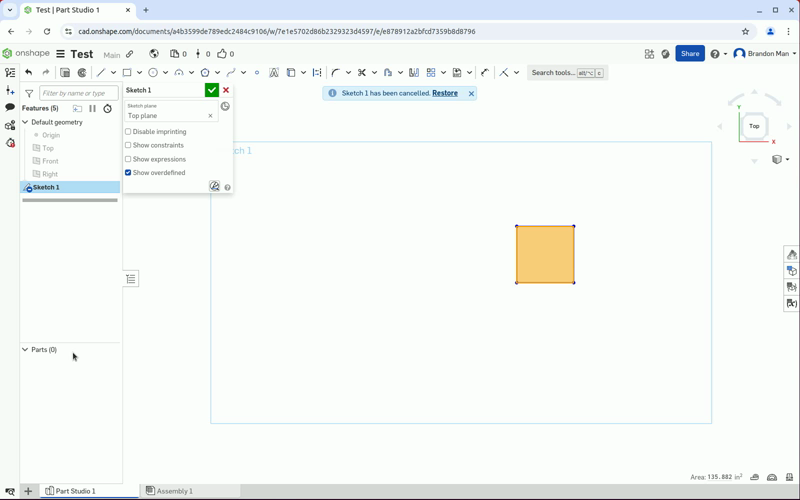
key(shift+e)
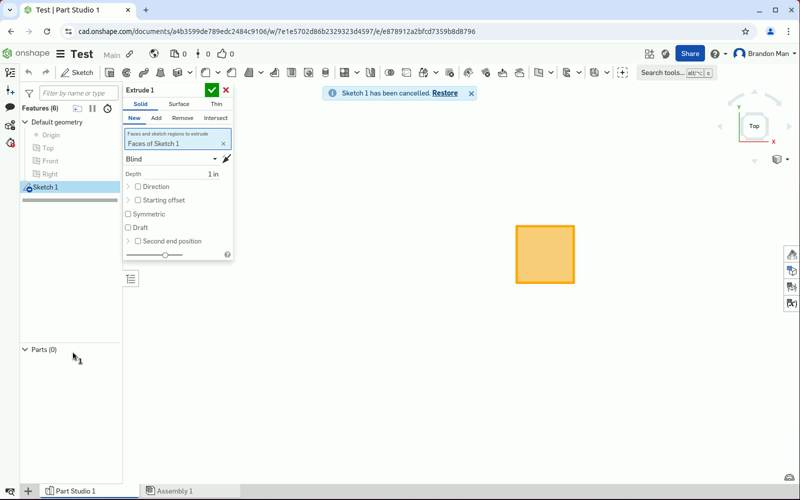
mouse_move(143, 106)
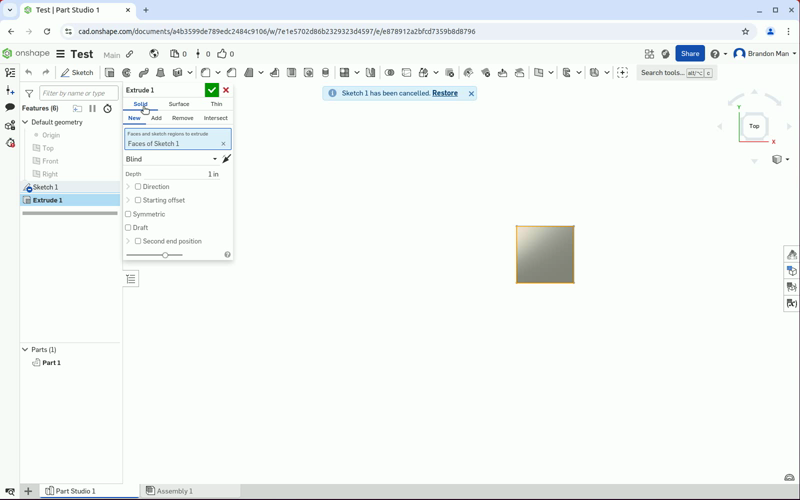
click(143, 106)
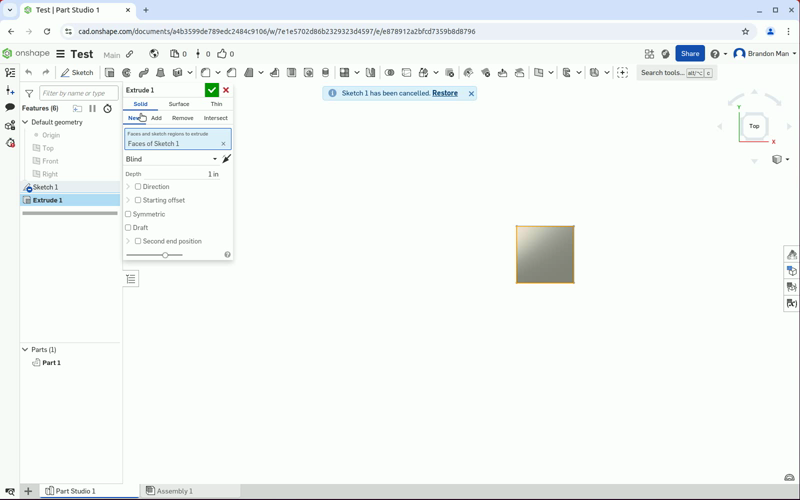
mouse_move(137, 120)
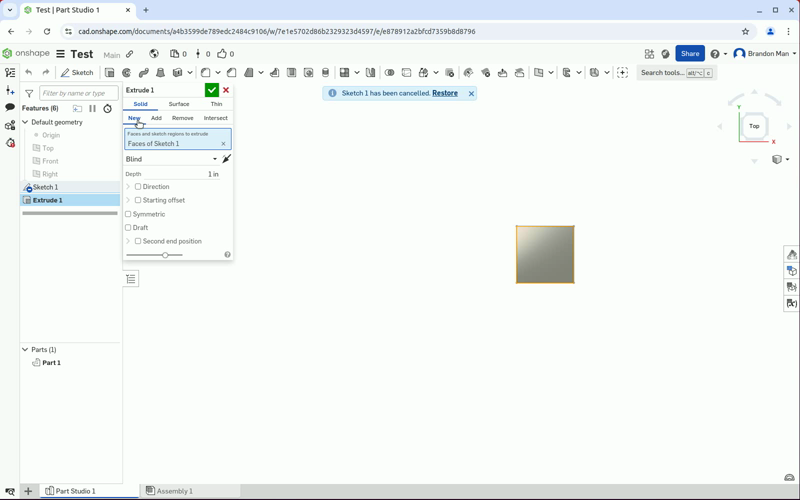
click(137, 120)
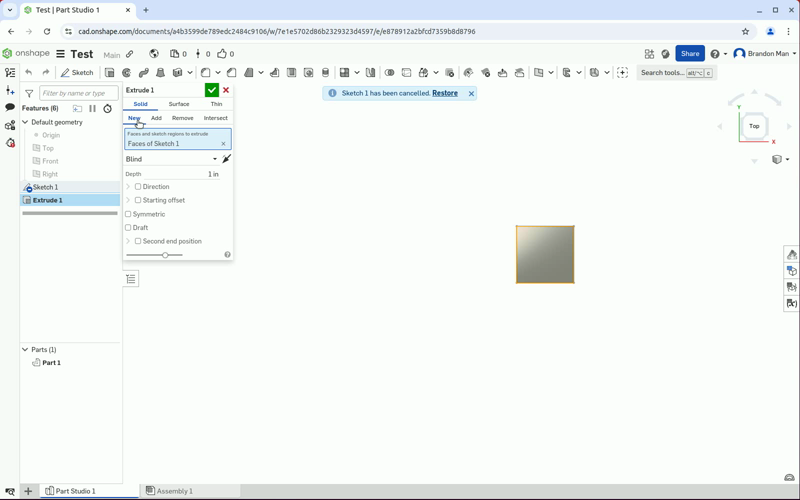
key(tab, 4)
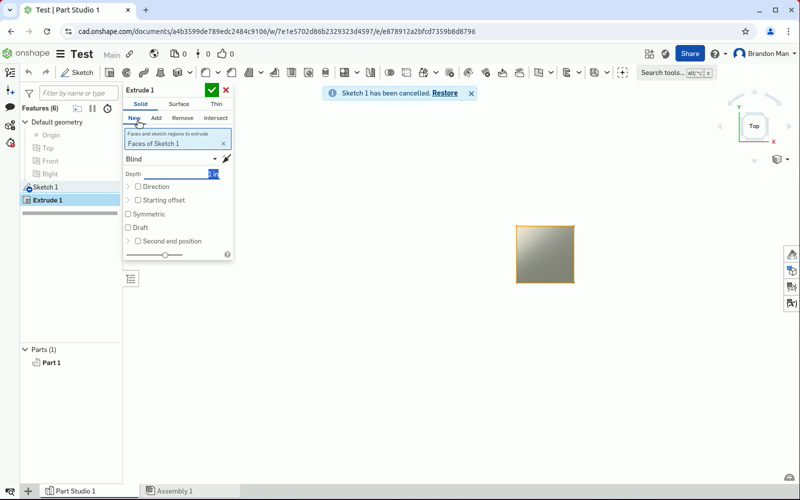
text(23.108)
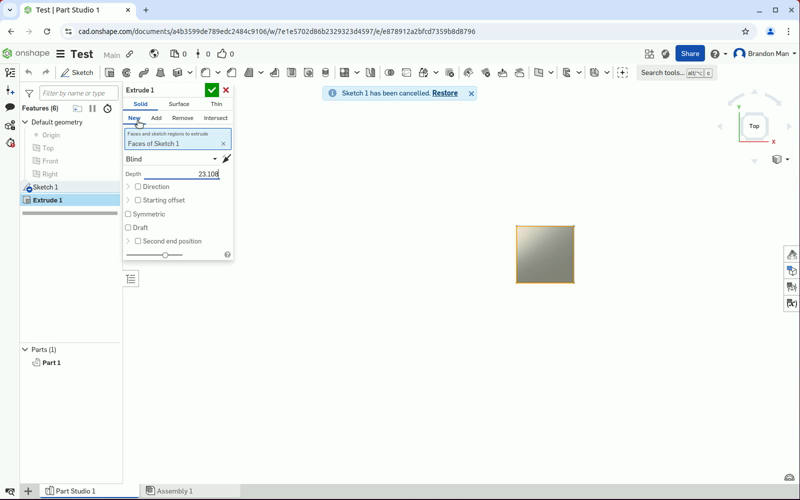
key(enter)
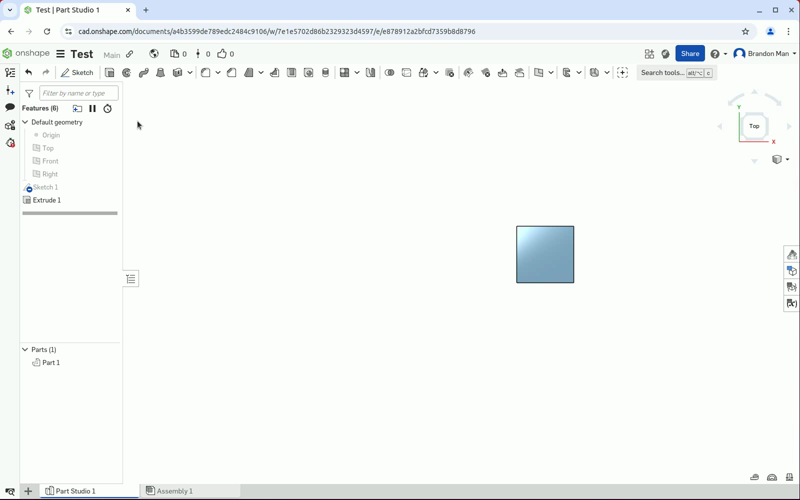
key(shift+h)
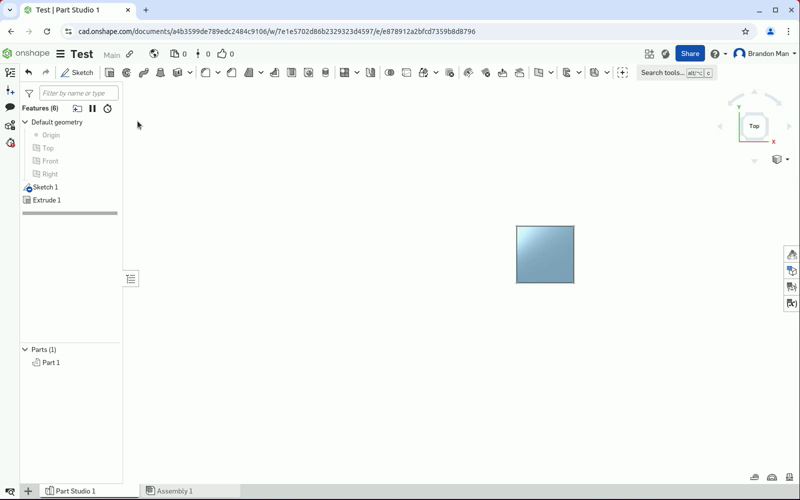
key(shift+h)
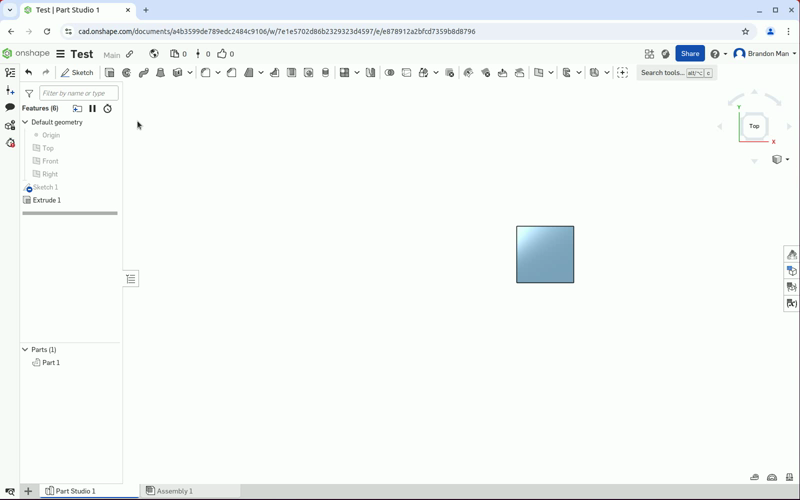
mouse_move(73, 189)
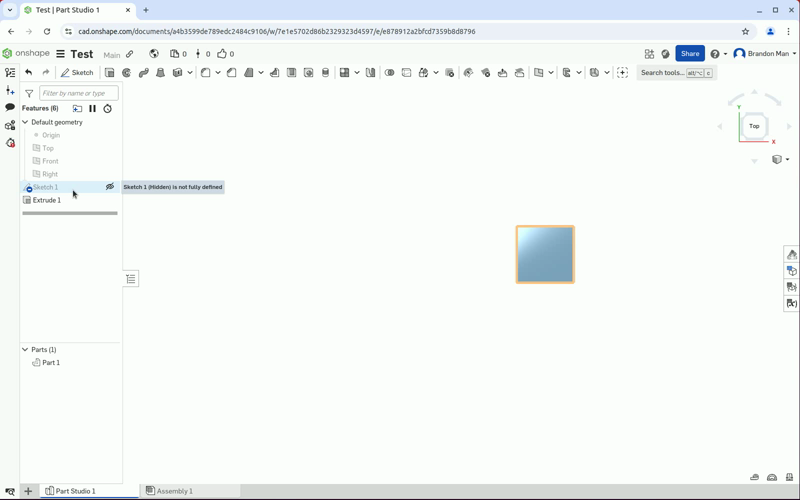
click(73, 189)
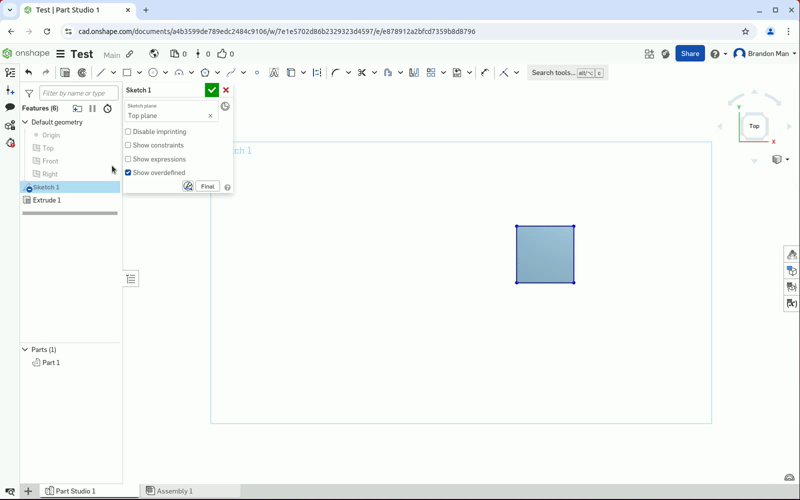
mouse_move(229, 92)
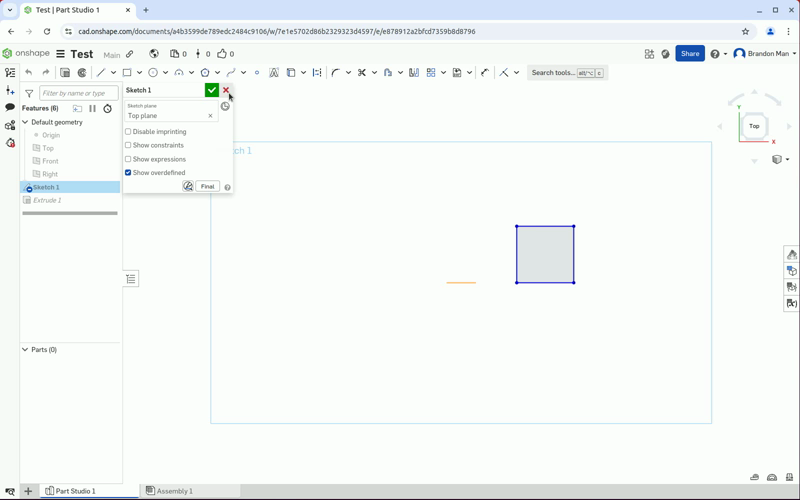
click(229, 92)
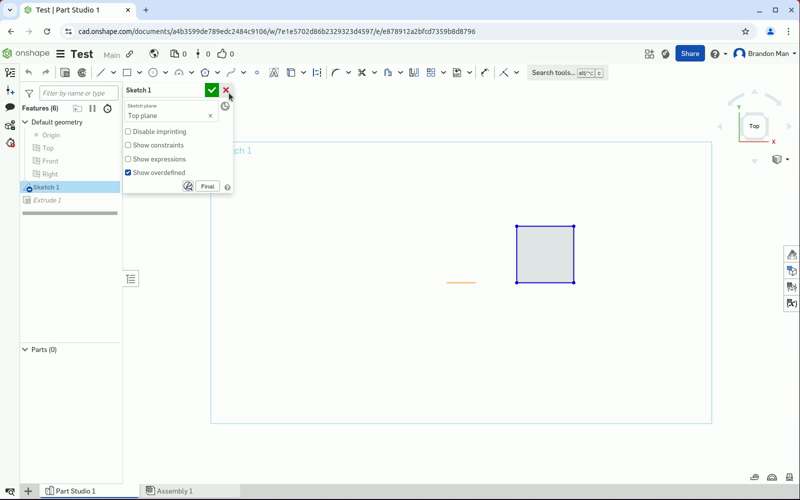
key(shift+s)
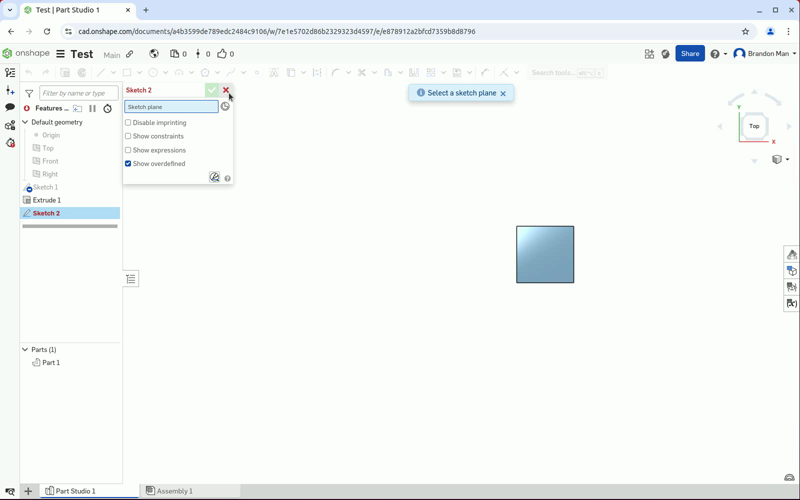
mouse_move(73, 150)
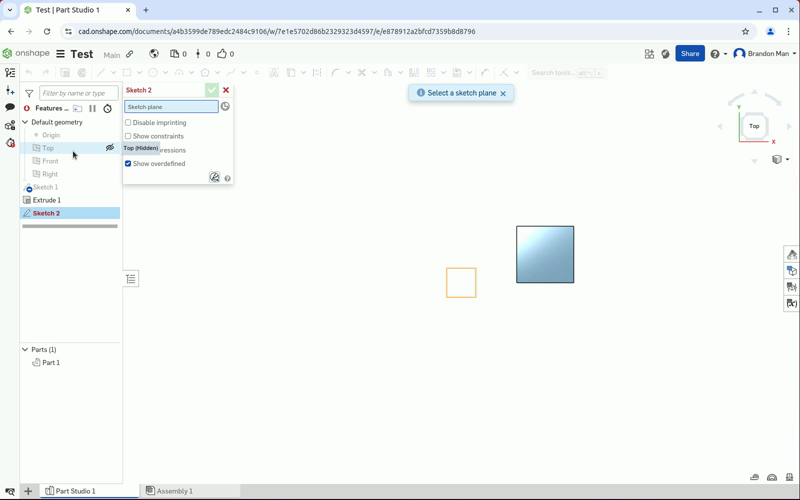
click(73, 150)
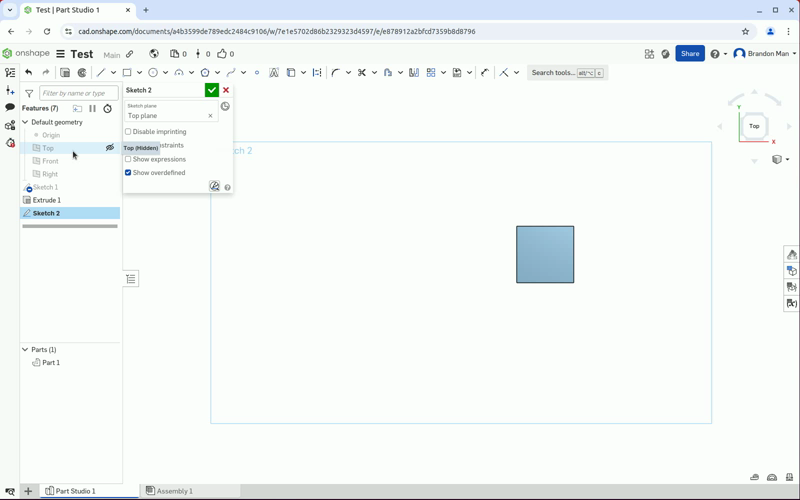
mouse_move(73, 352)
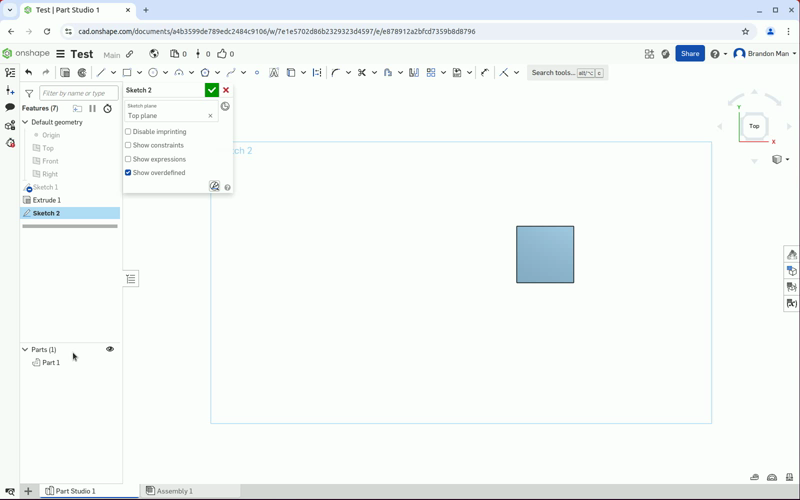
key(y)
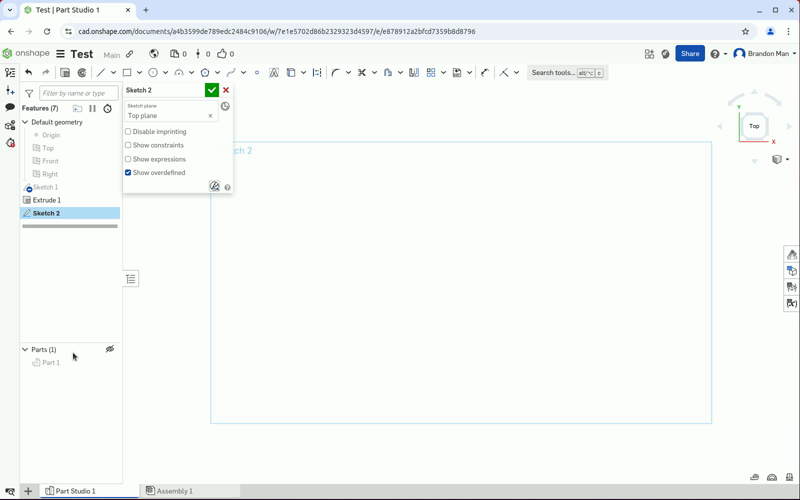
key(l)
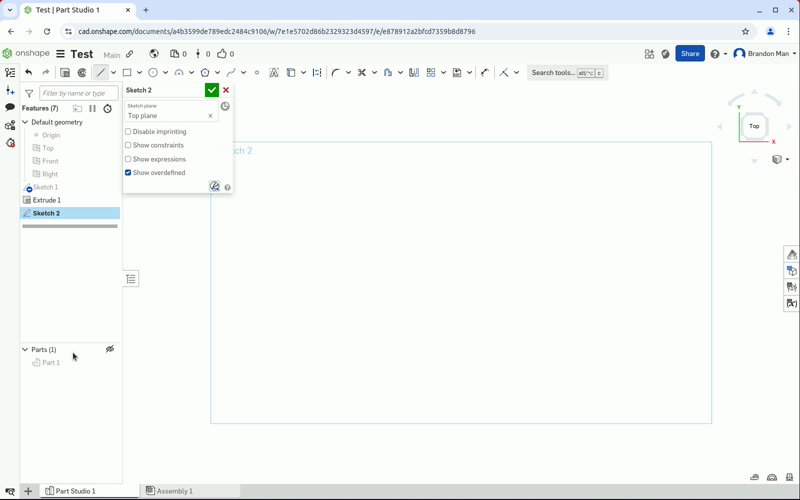
key_down(shift)
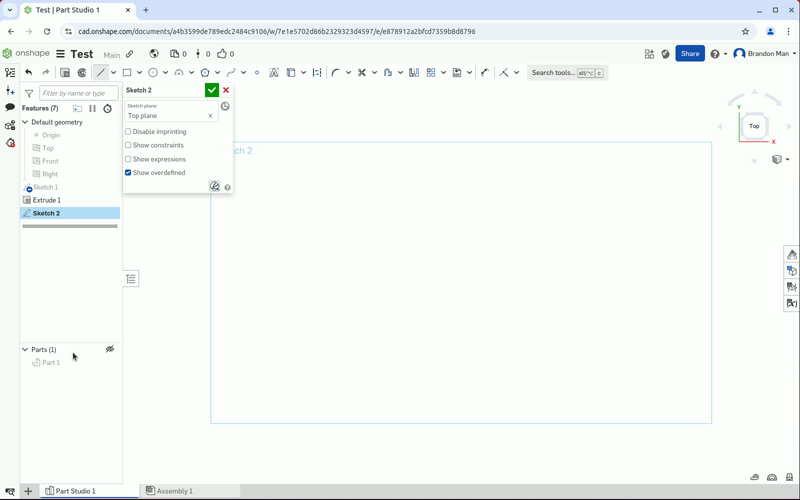
mouse_move(404, 339)
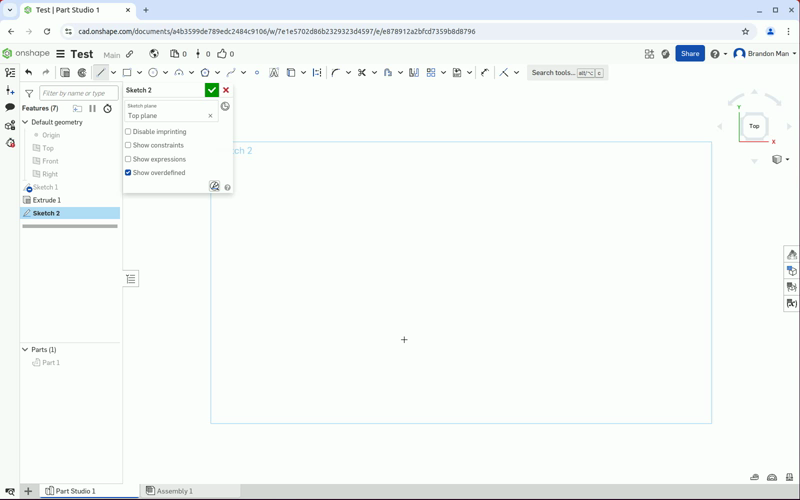
click(404, 339)
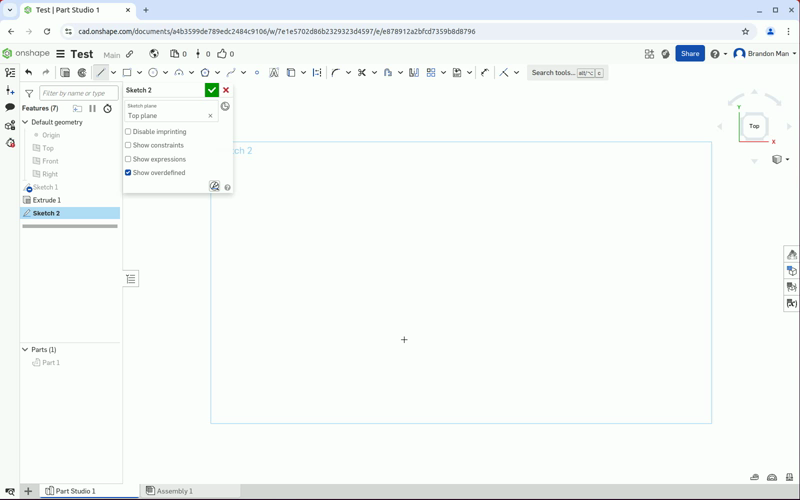
key_up(shift)
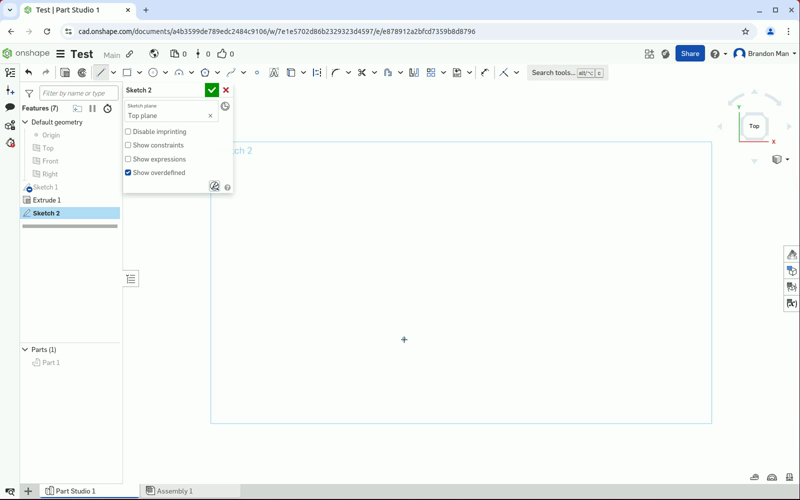
key_down(shift)
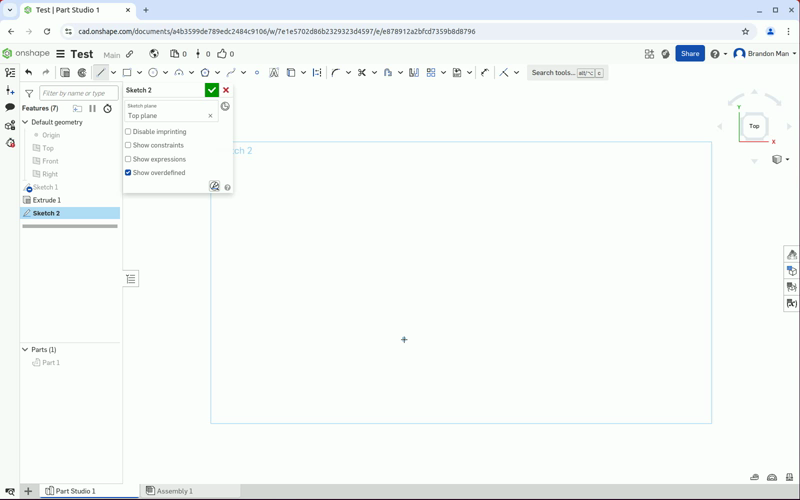
mouse_move(516, 339)
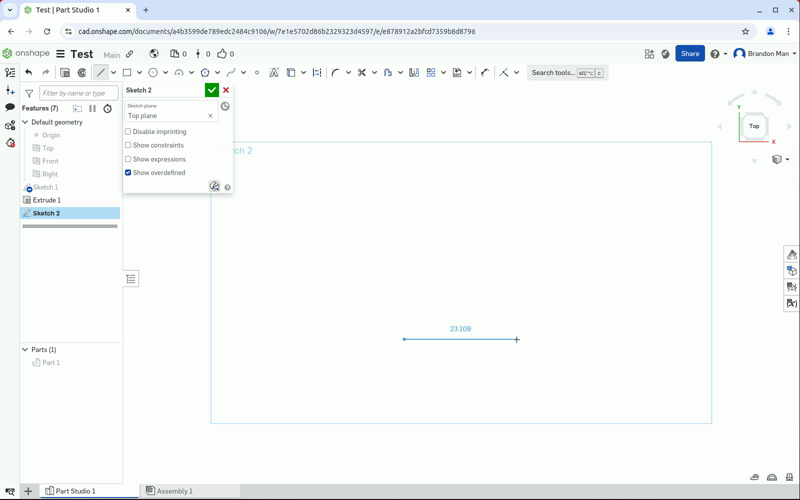
click(516, 339)
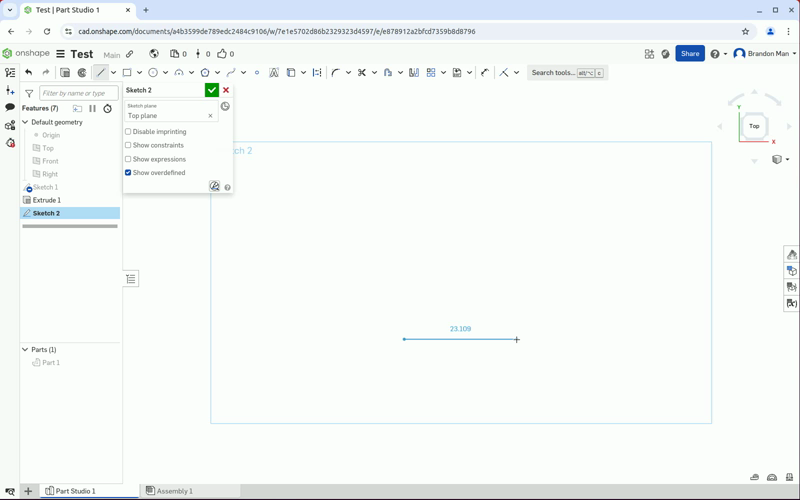
key_up(shift)
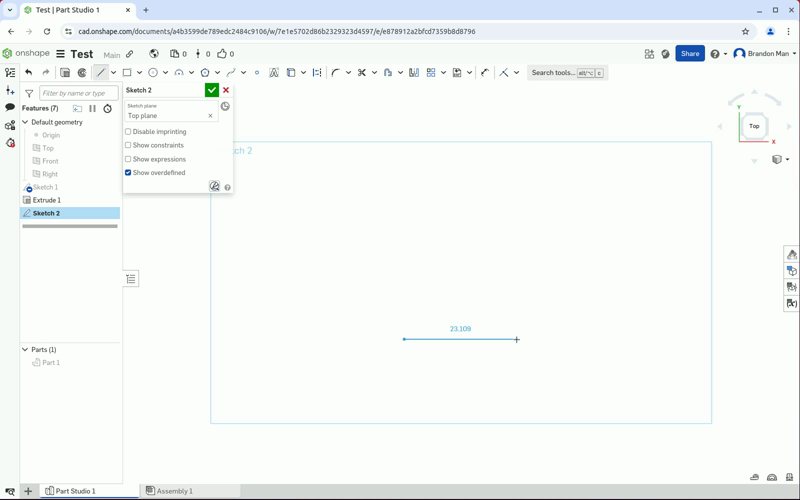
key_down(shift)
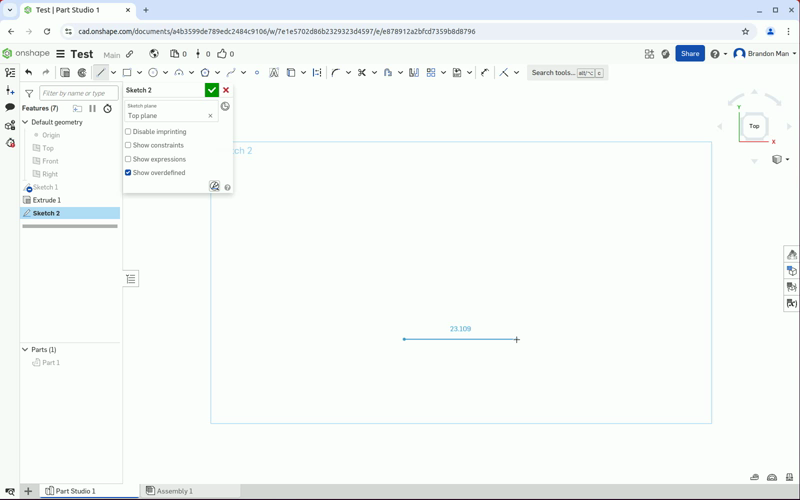
mouse_move(546, 339)
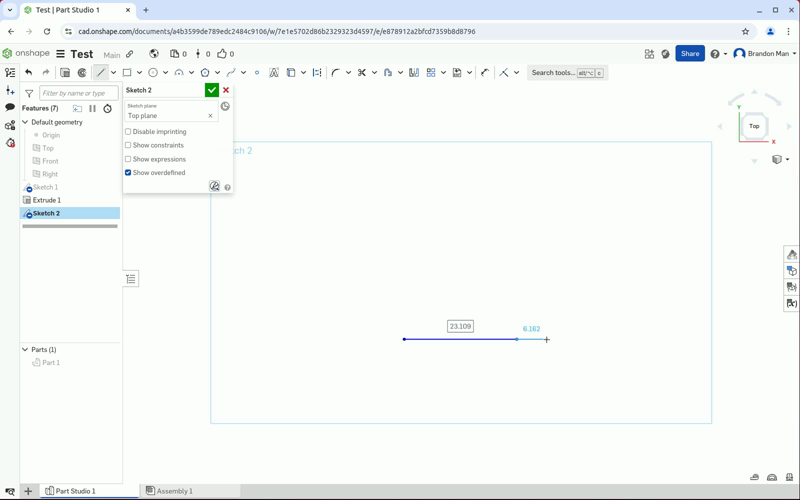
mouse_move(516, 282)
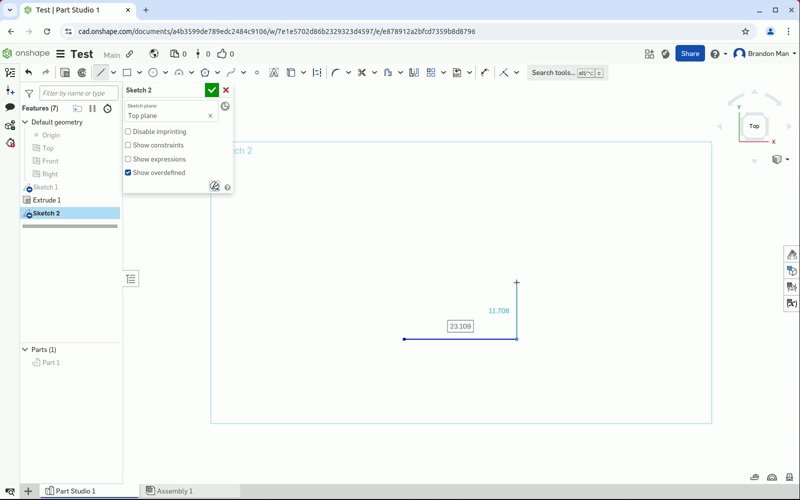
click(516, 282)
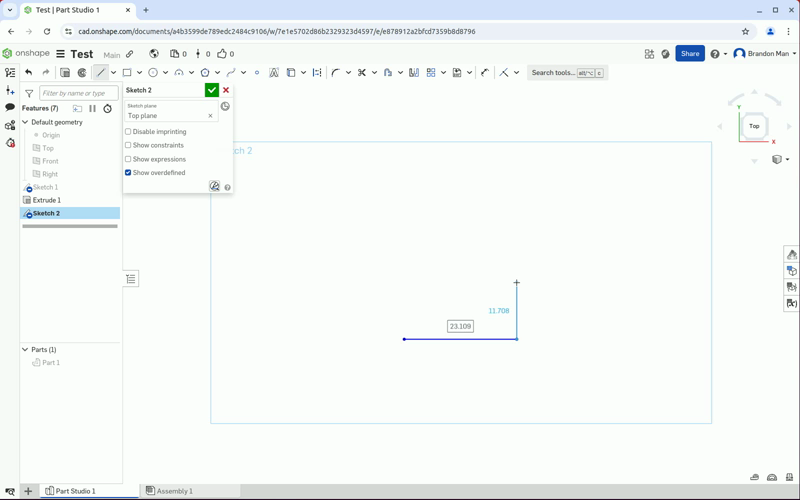
key_up(shift)
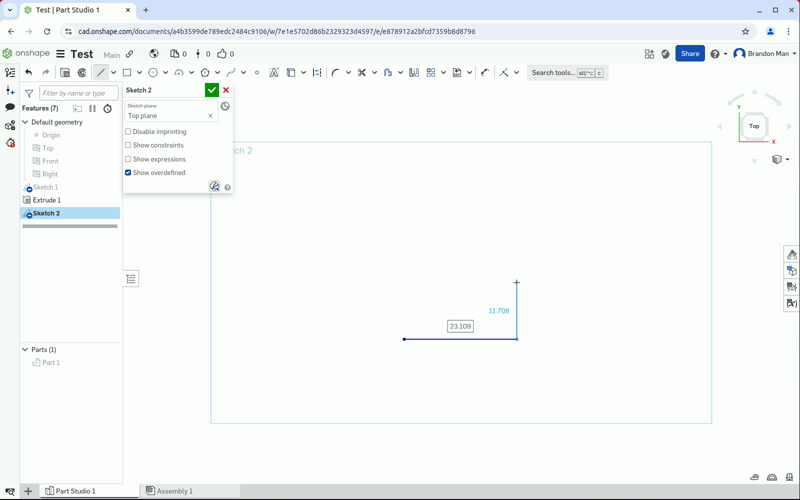
key_down(shift)
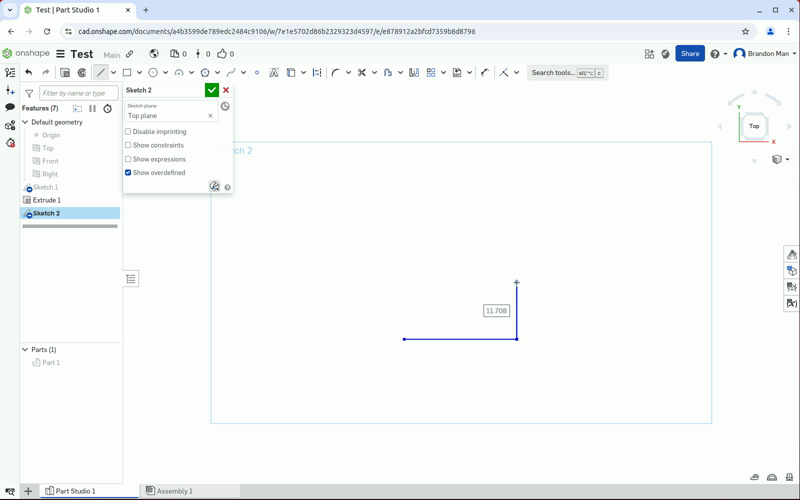
mouse_move(546, 282)
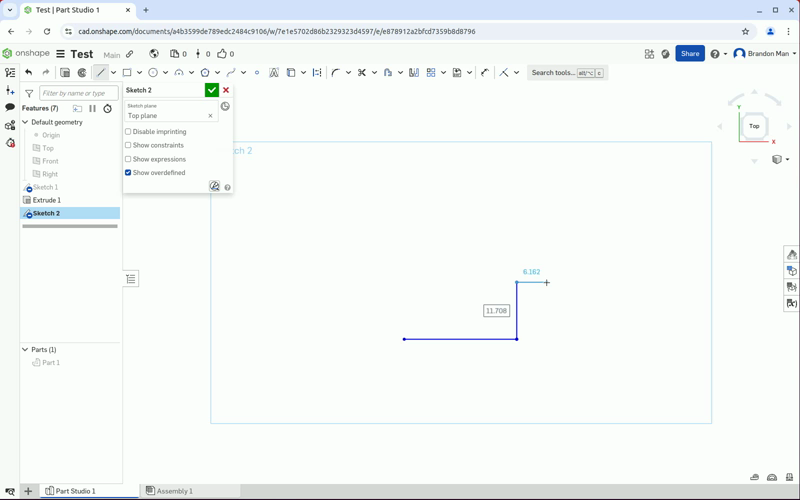
mouse_move(516, 226)
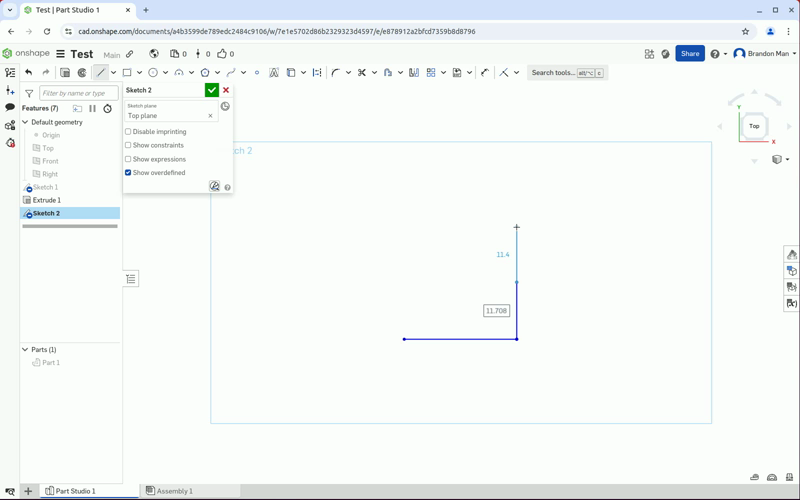
click(516, 226)
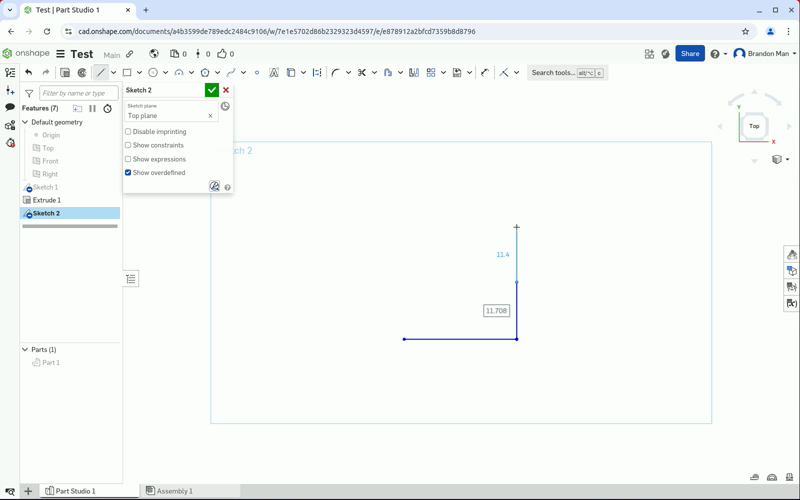
key_up(shift)
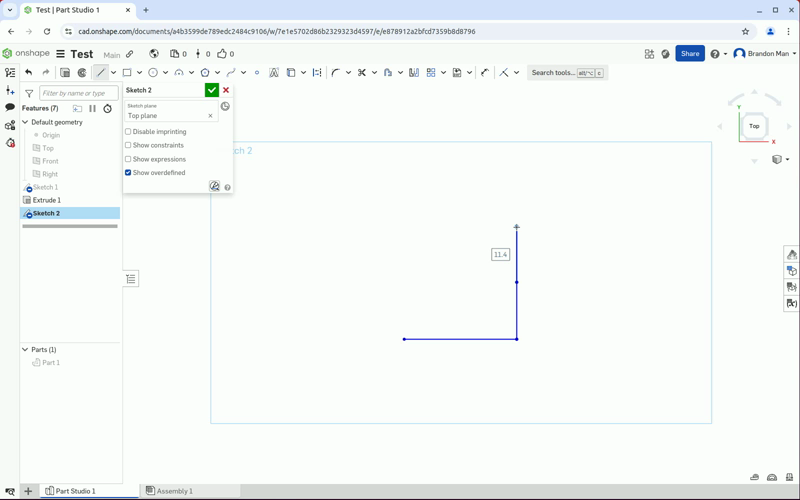
key_down(shift)
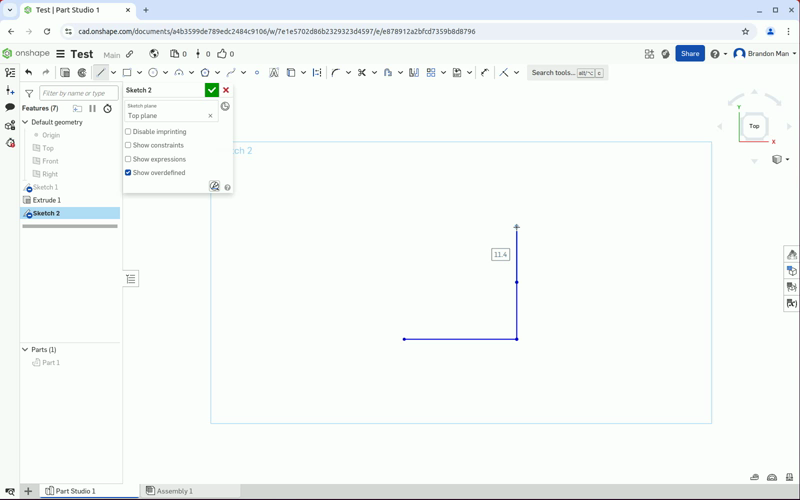
mouse_move(404, 226)
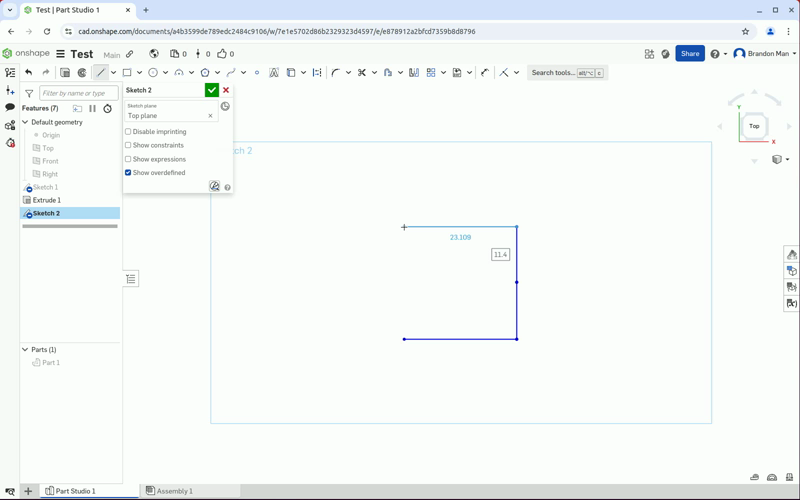
click(404, 226)
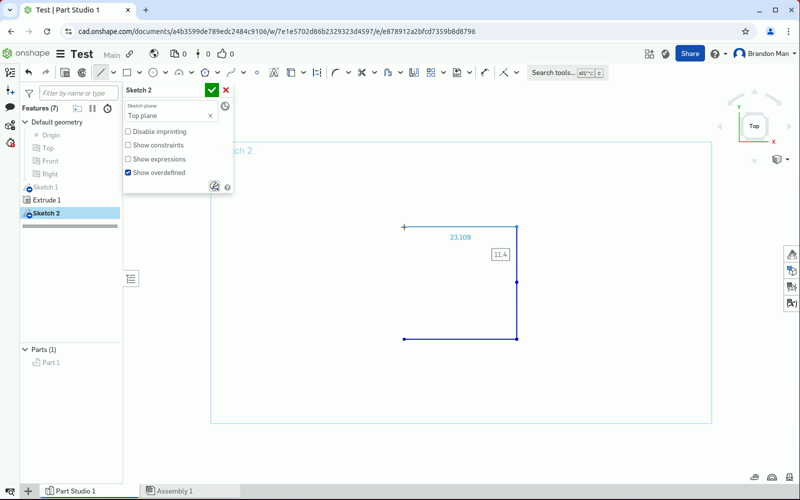
key_up(shift)
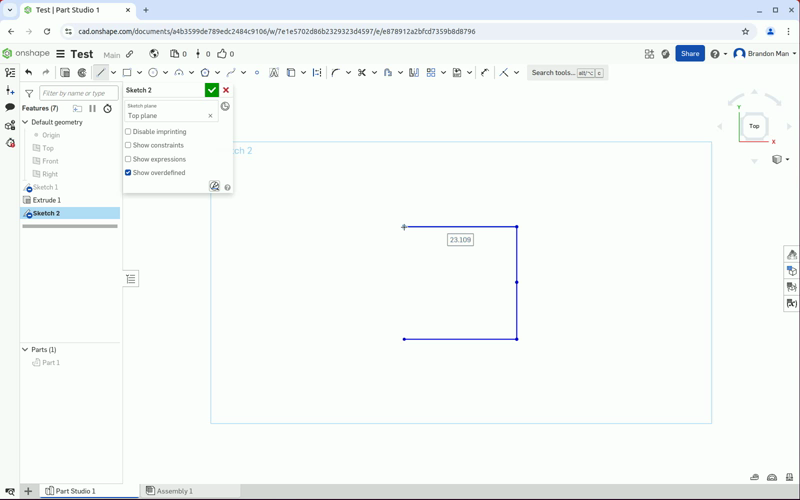
key_down(shift)
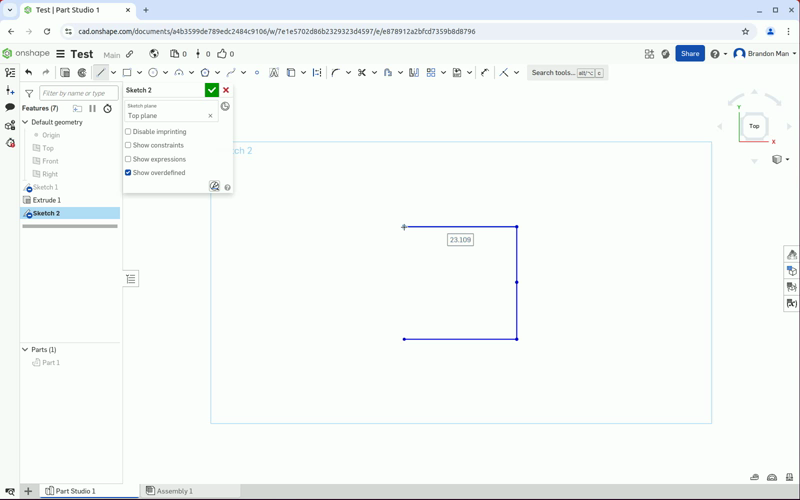
mouse_move(404, 339)
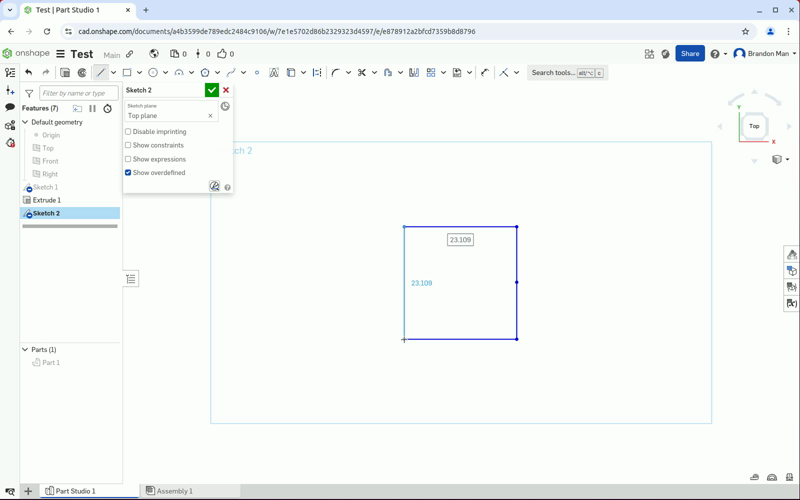
key_up(shift)
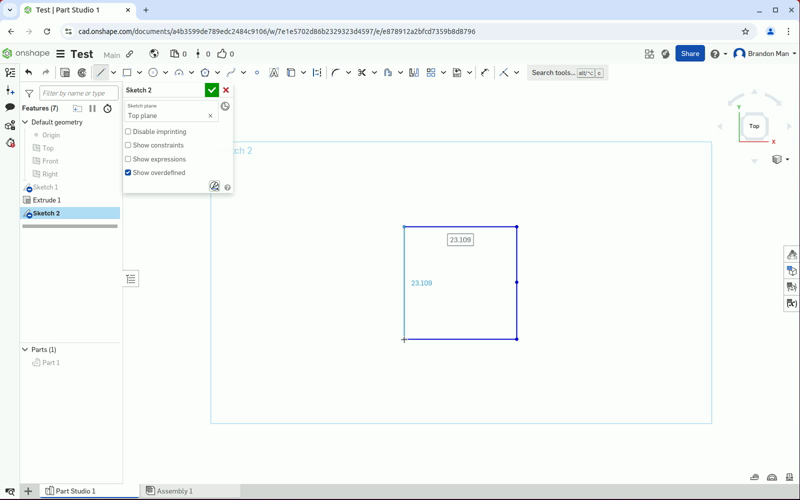
click(404, 339)
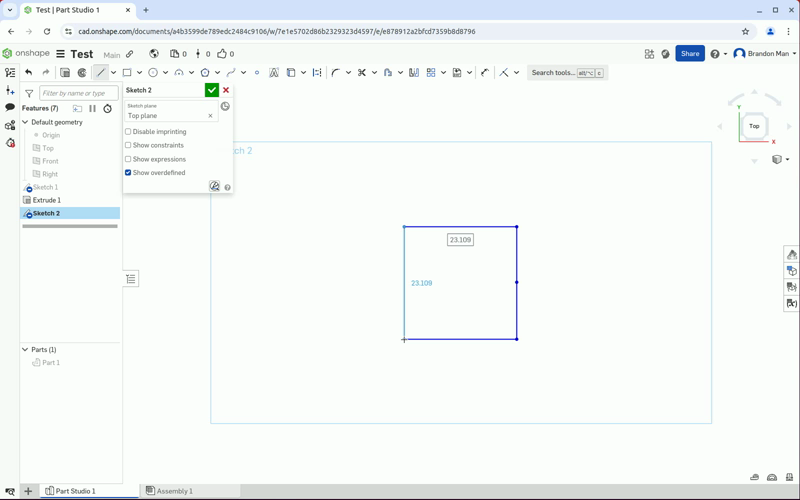
key(esc)
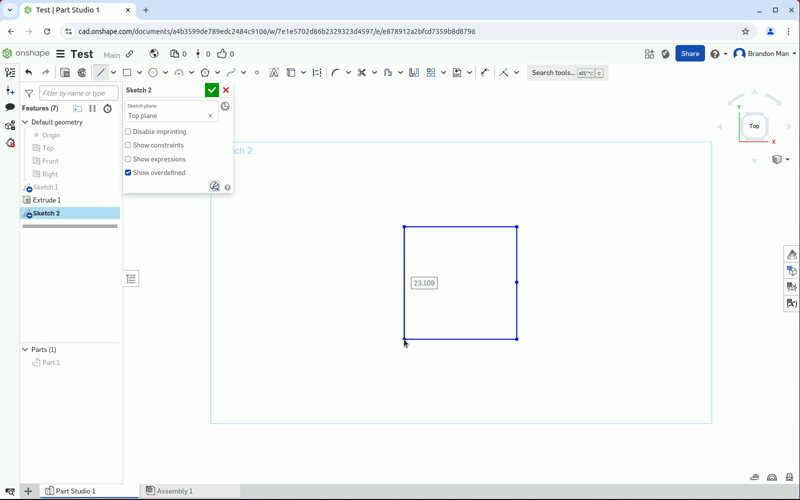
mouse_move(433, 303)
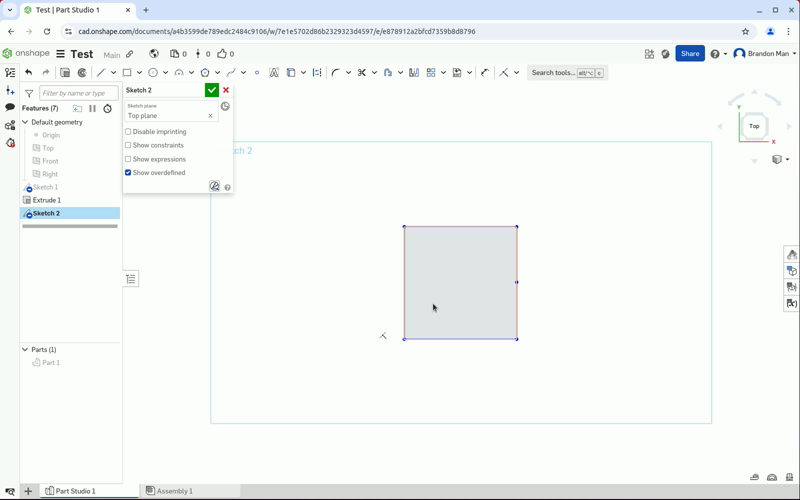
click(433, 303)
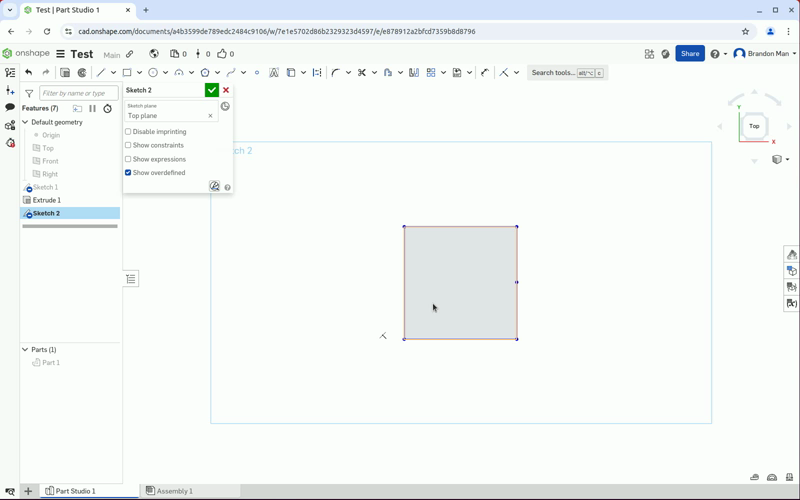
mouse_move(73, 352)
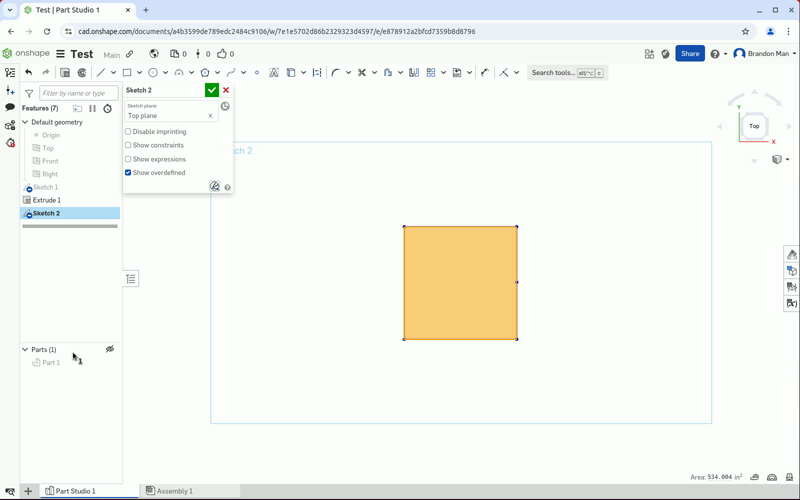
key(shift+y)
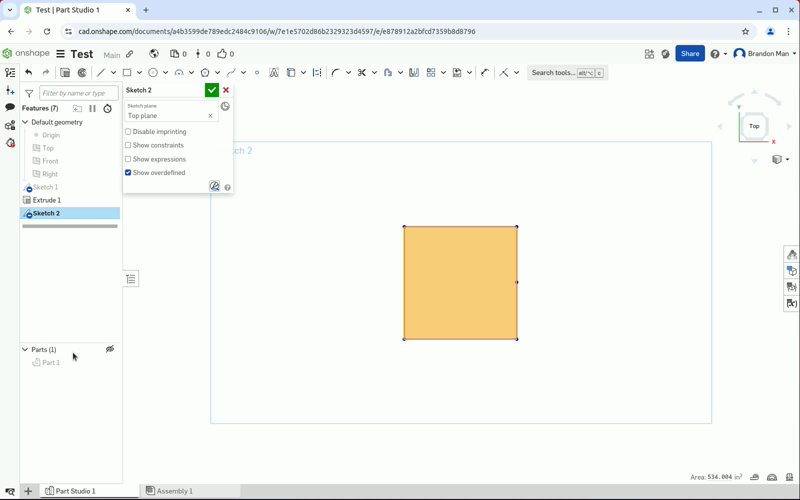
key(shift+e)
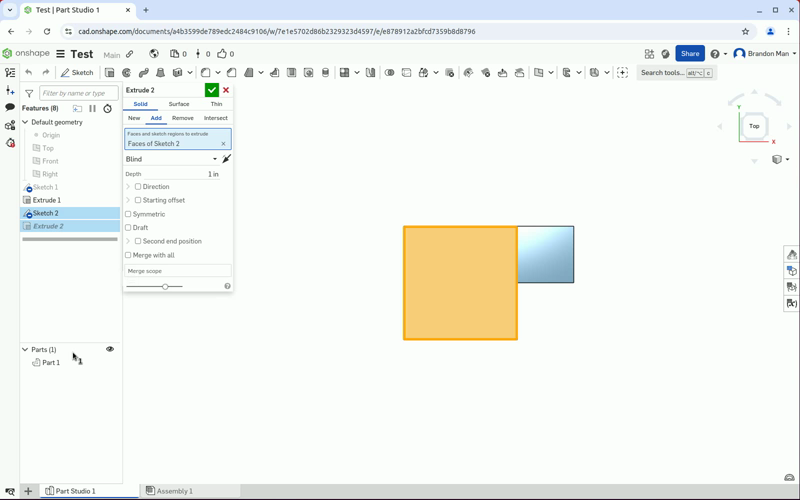
mouse_move(143, 106)
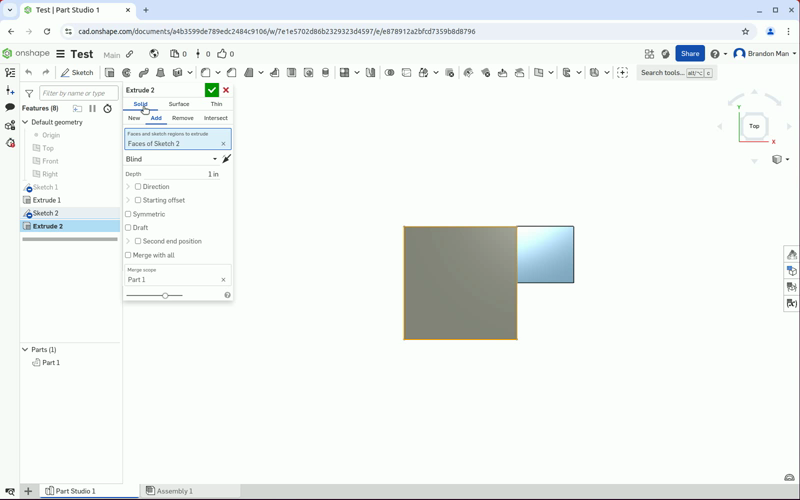
click(143, 106)
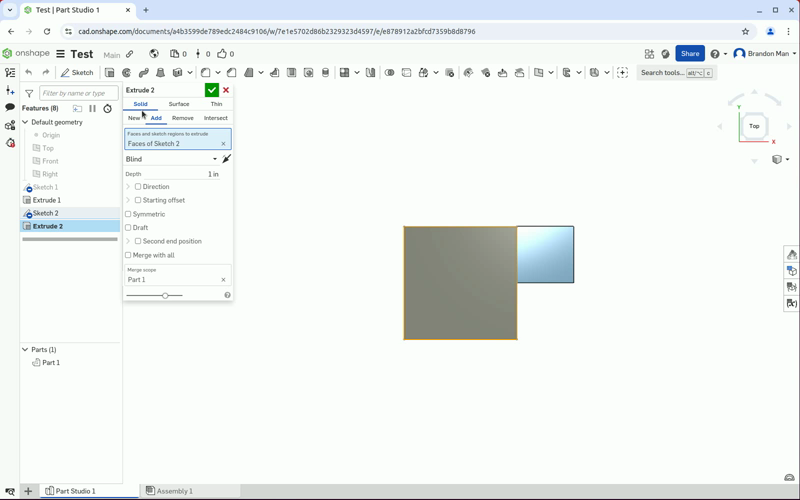
mouse_move(137, 120)
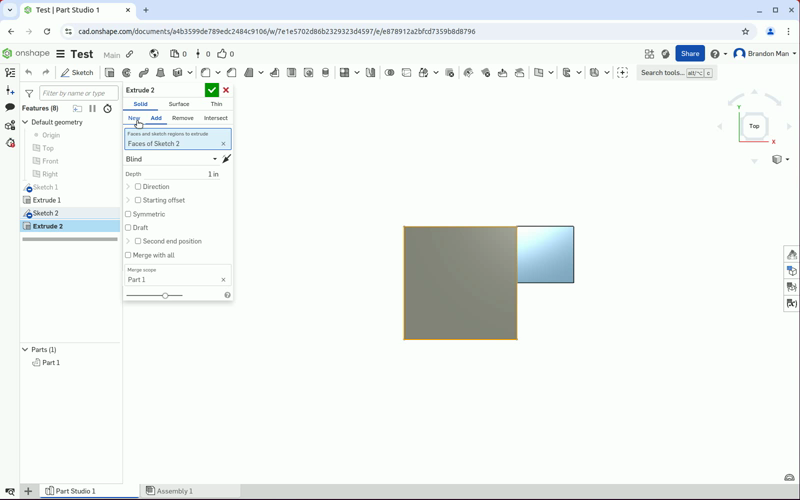
click(137, 120)
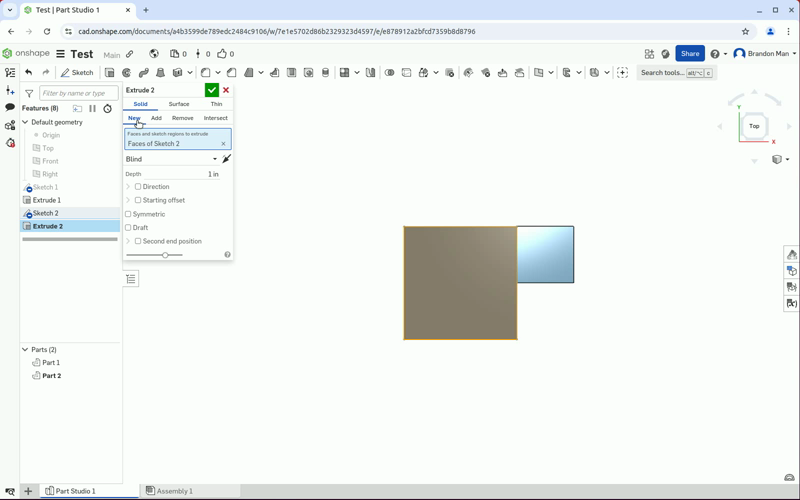
key(tab, 4)
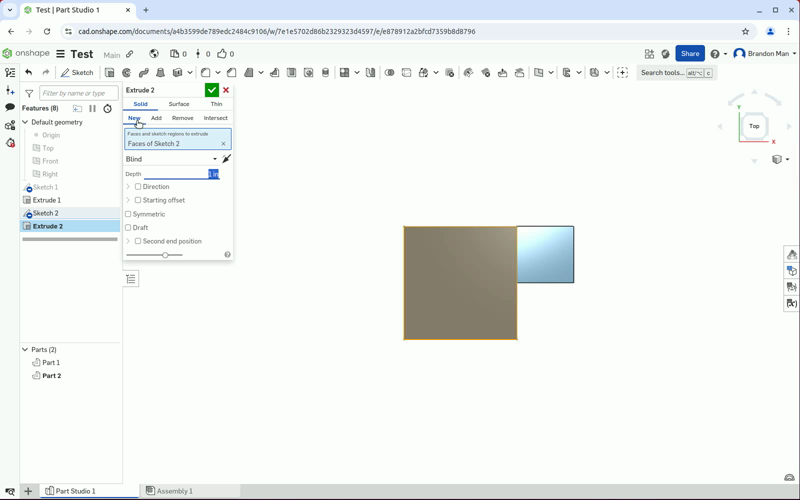
text(11.554)
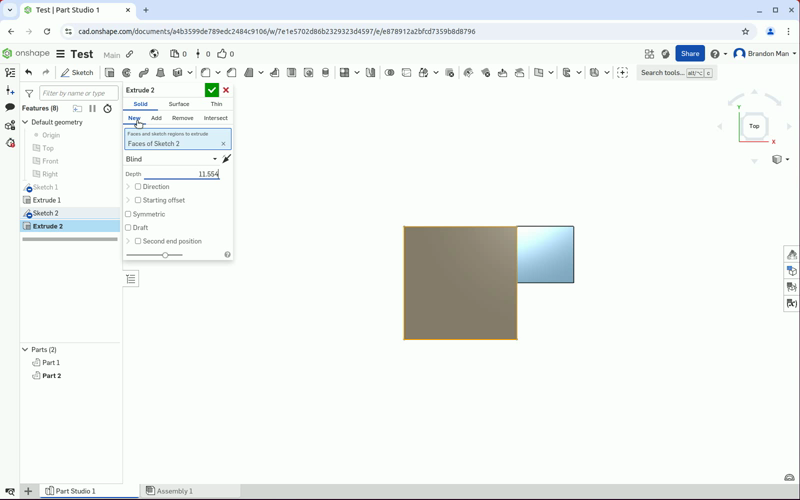
key(enter)
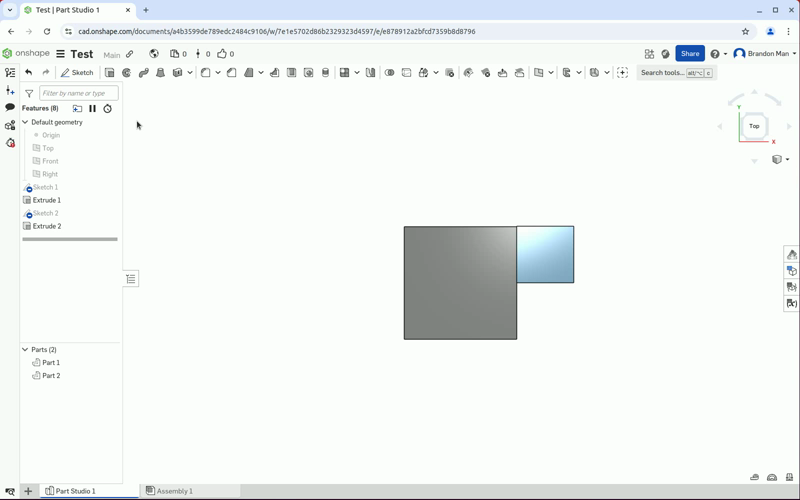
key(shift+h)
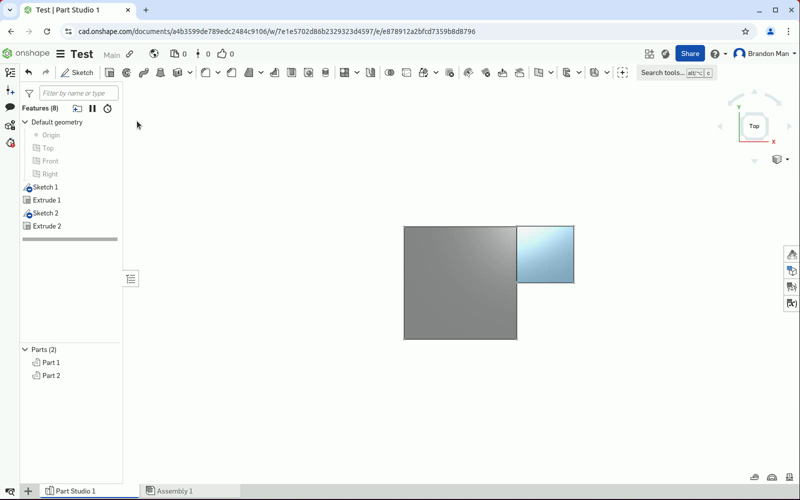
key(shift+h)
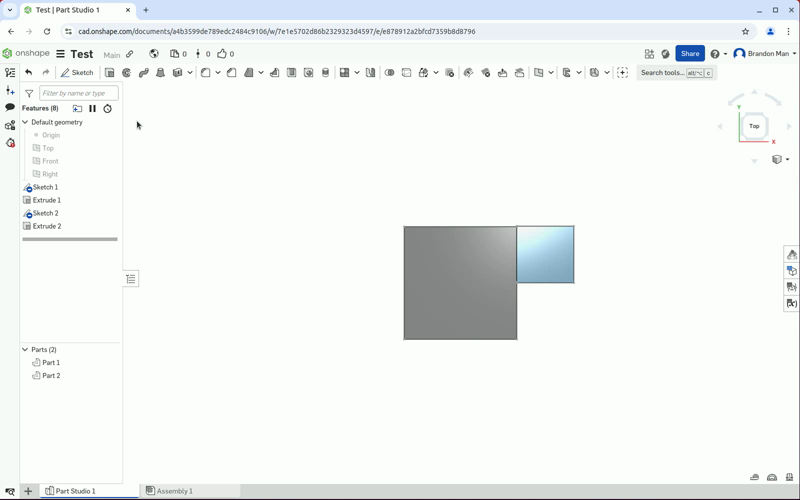
key(shift+7)
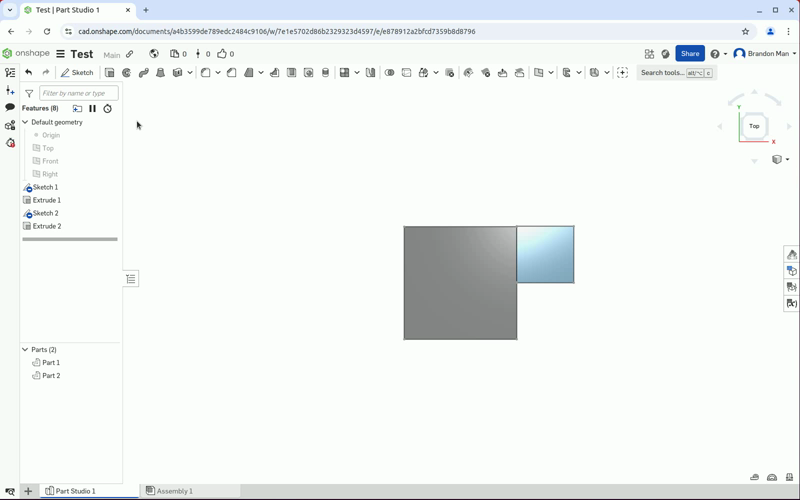
key(up, 3)
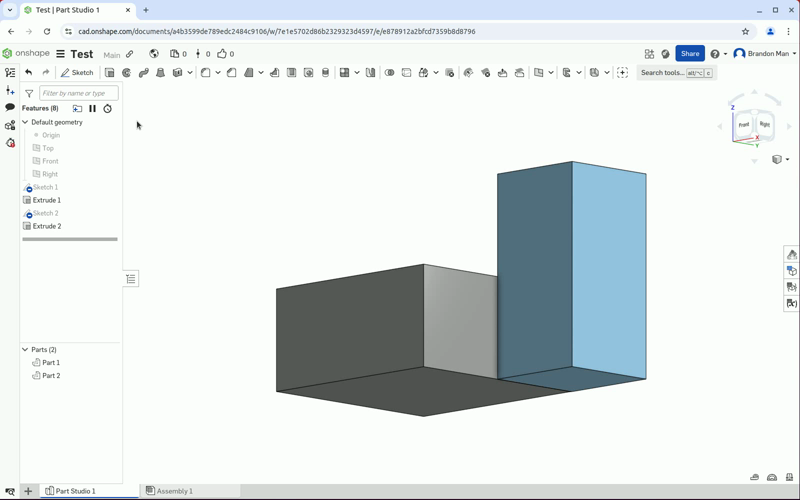
key(left, 3)
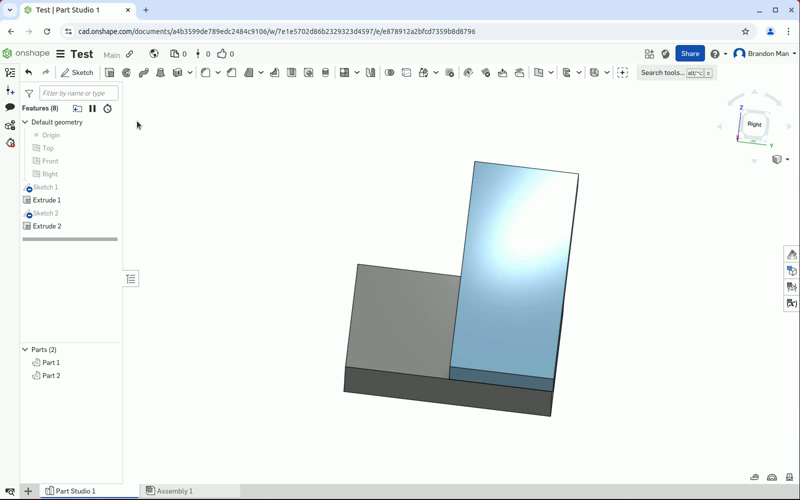
key(right, 3)
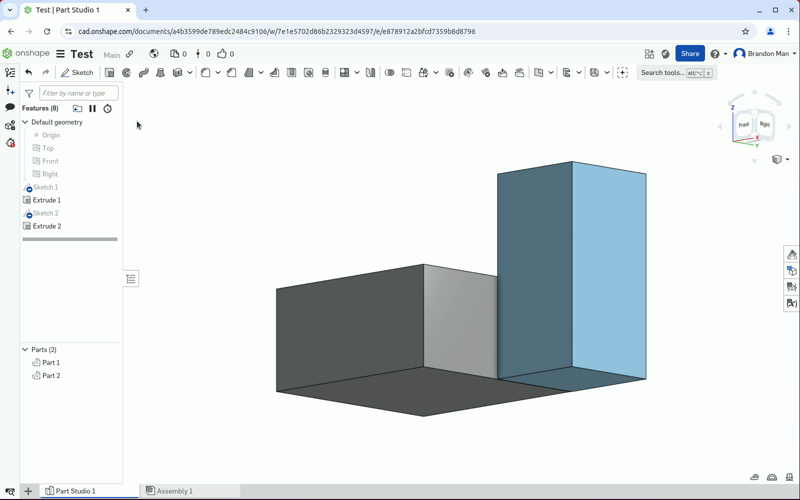
key(down, 3)
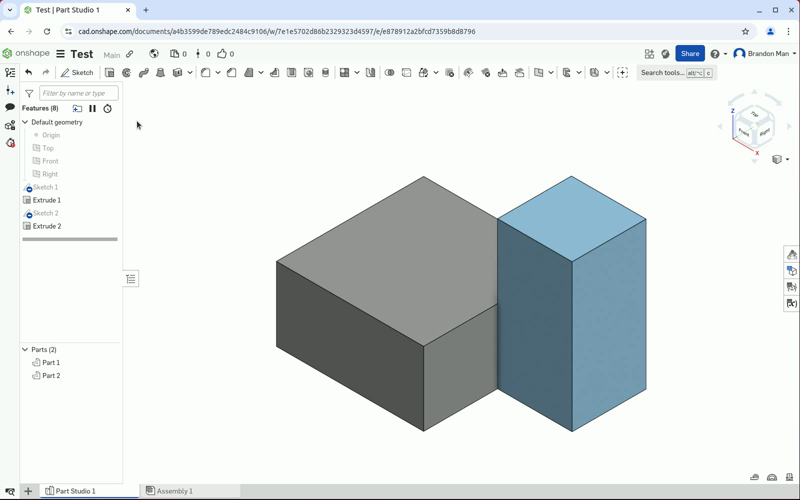
mouse_move(73, 189)
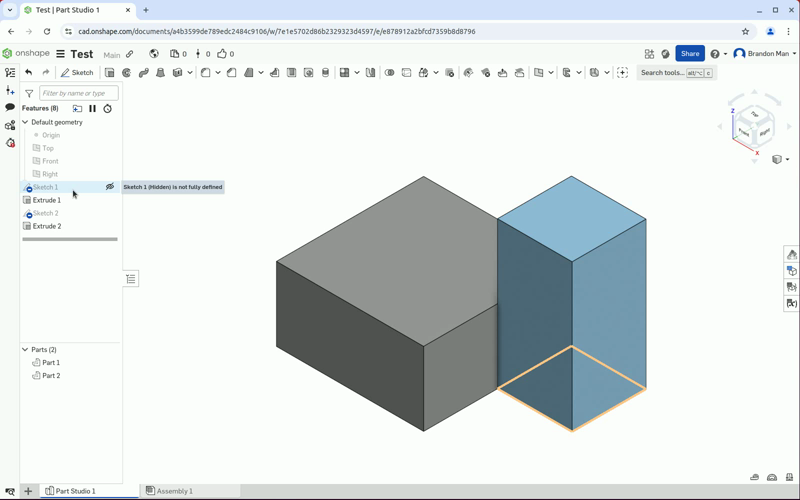
click(73, 189)